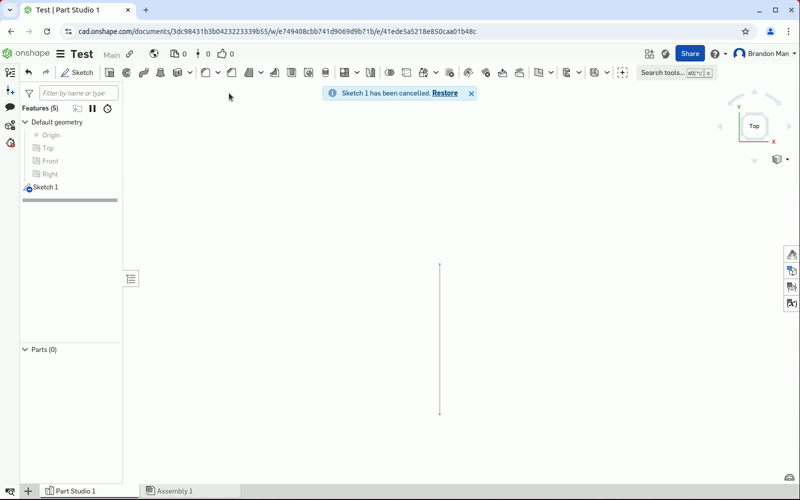
key(shift+h)
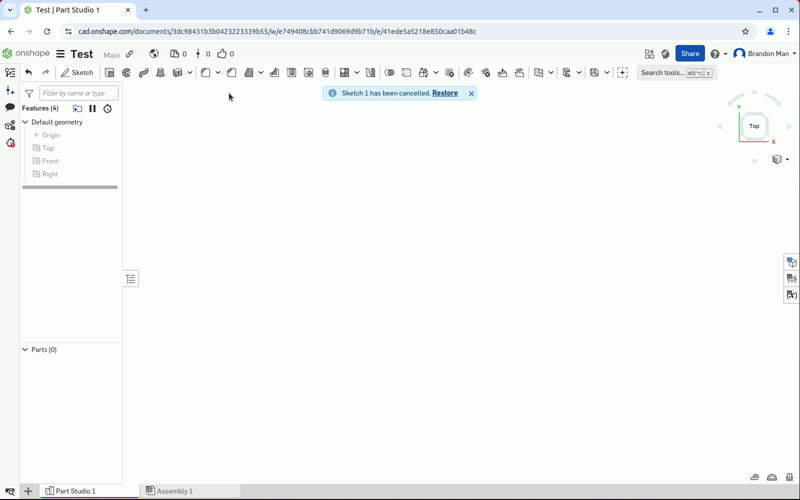
mouse_move(73, 352)
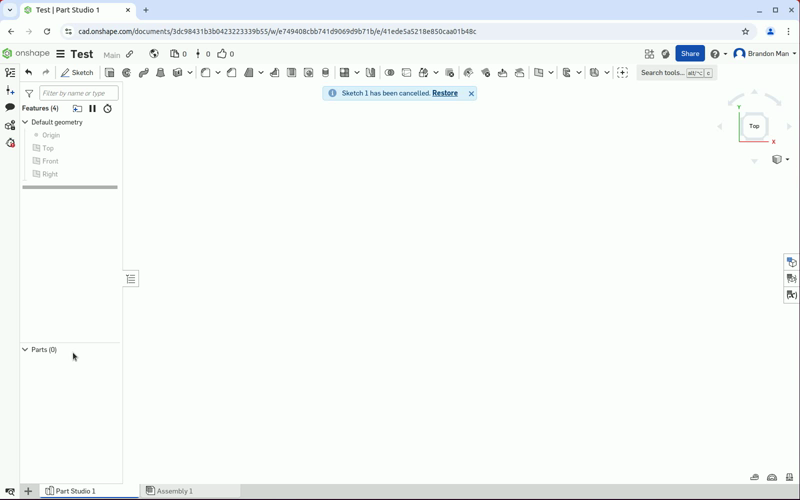
key(y)
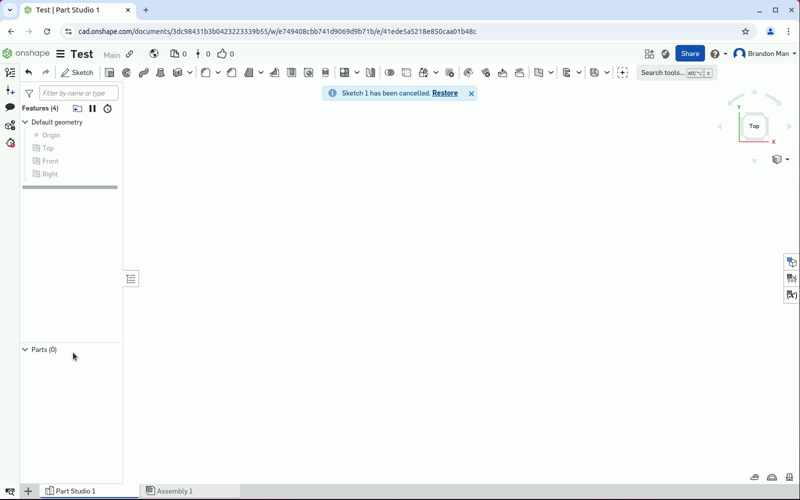
key(shift+p)
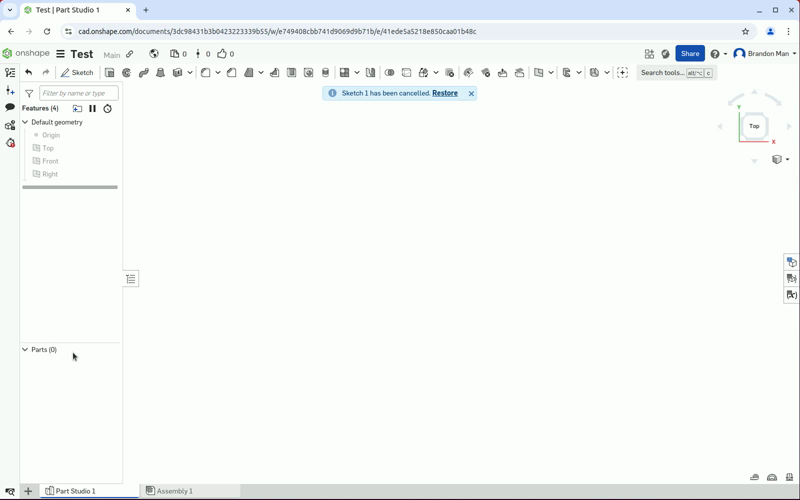
key(space)
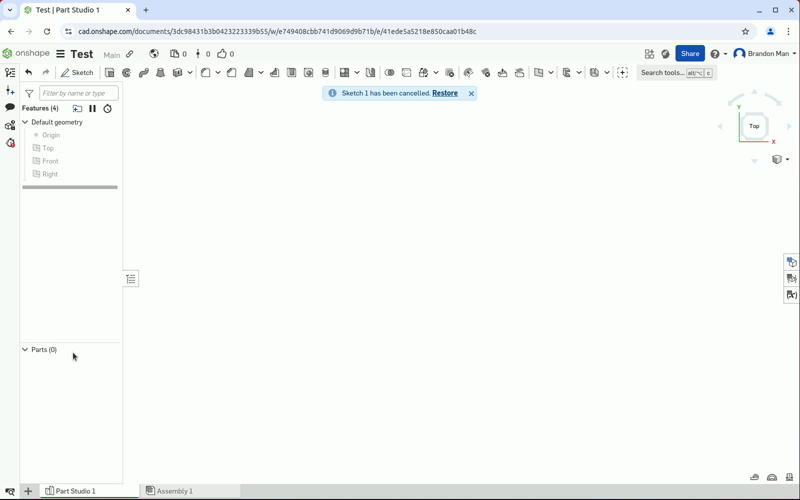
key_down(shift)
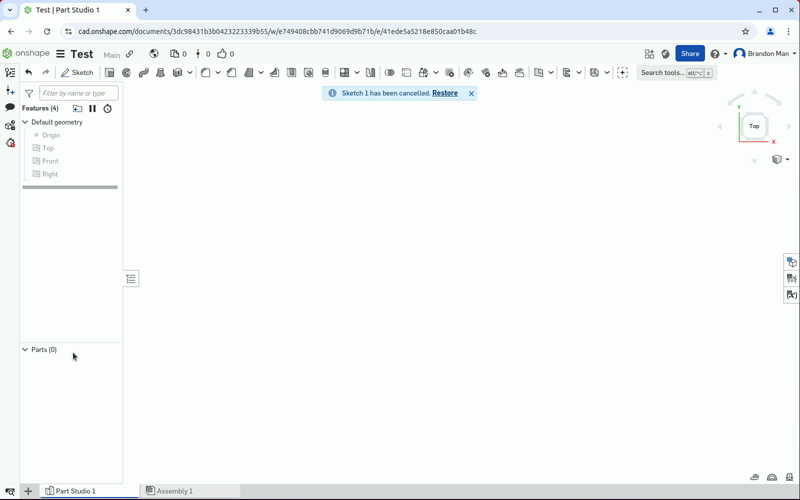
key(up)
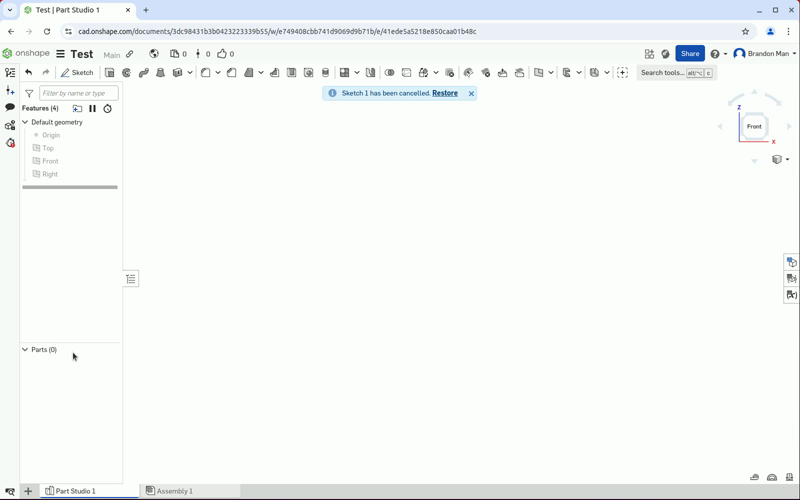
key_up(shift)
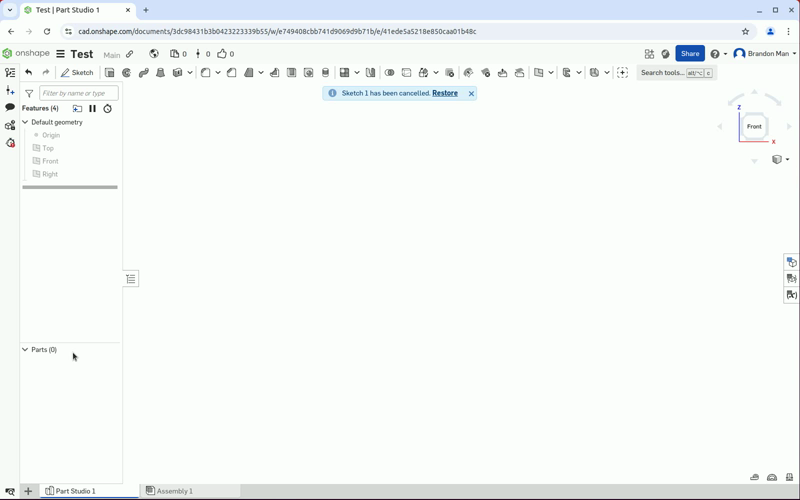
key(space)
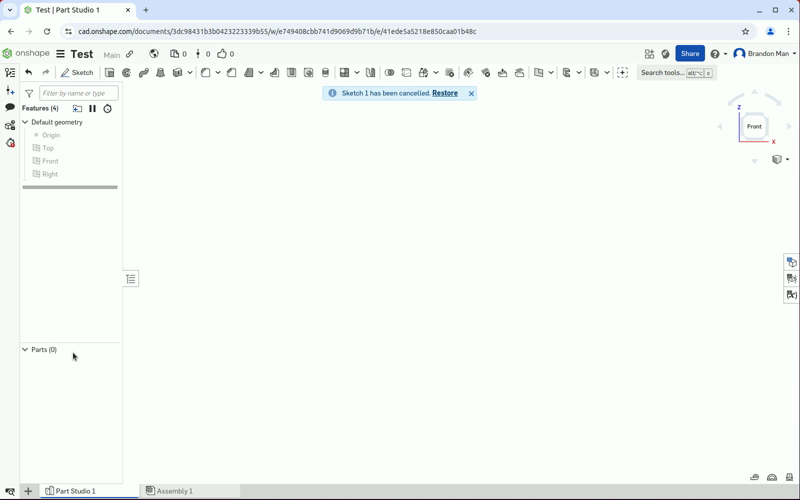
key_down(shift)
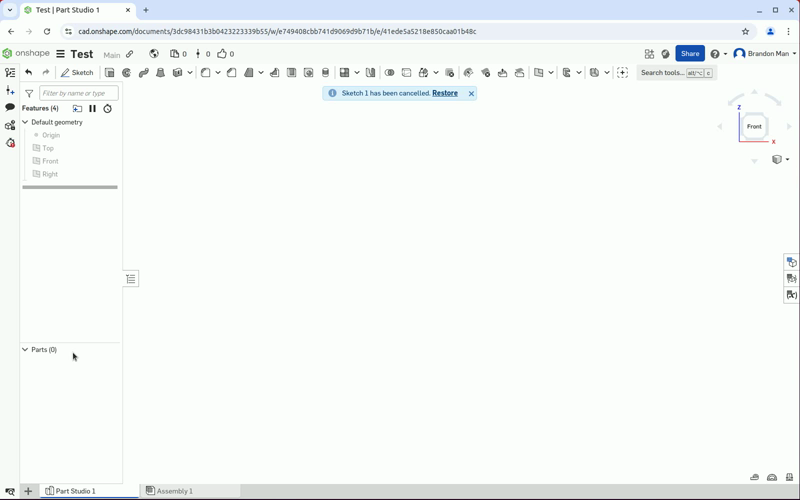
key(left)
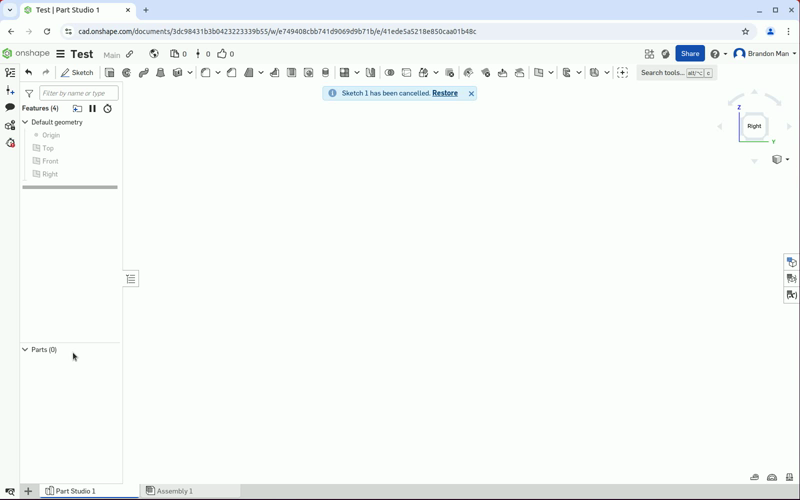
key_up(shift)
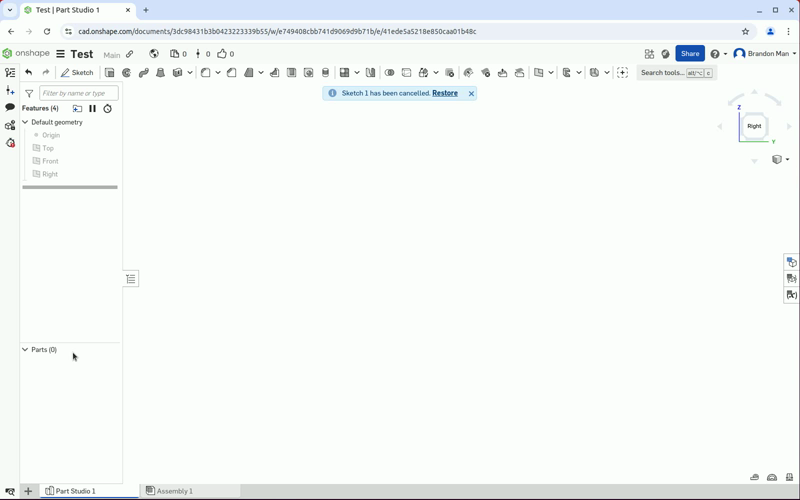
mouse_move(73, 352)
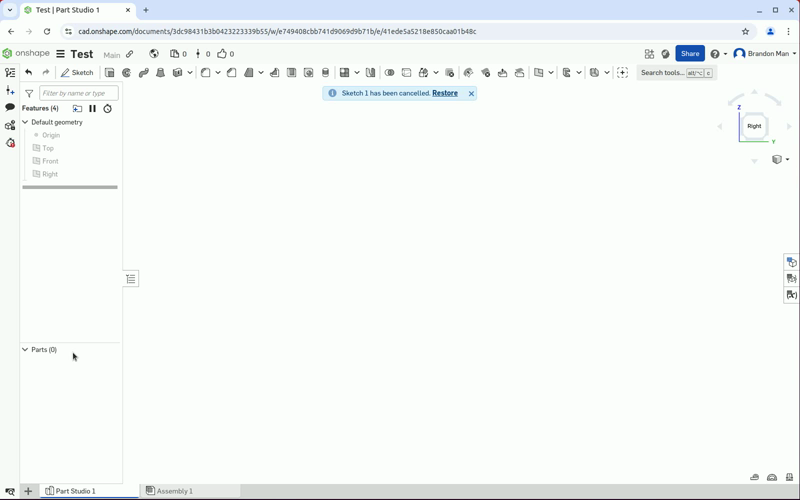
key(shift+y)
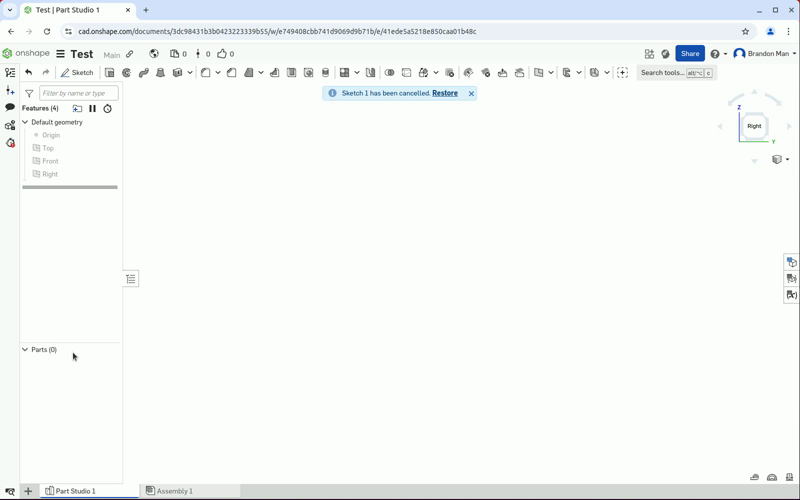
key(shift+s)
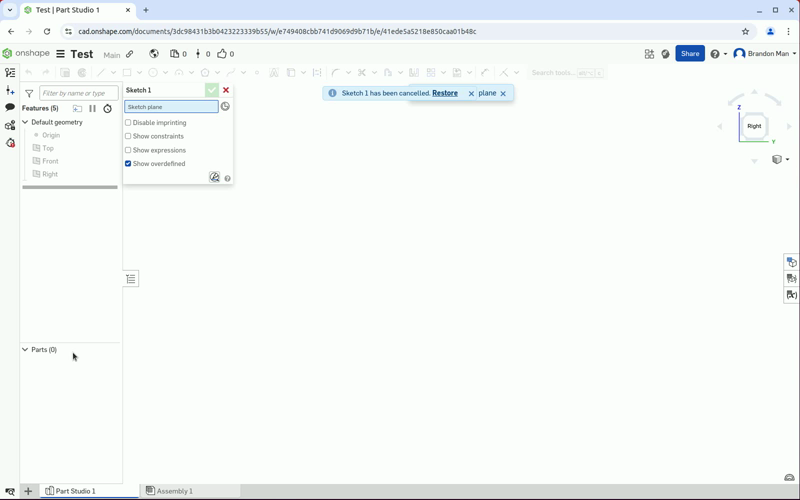
mouse_move(73, 176)
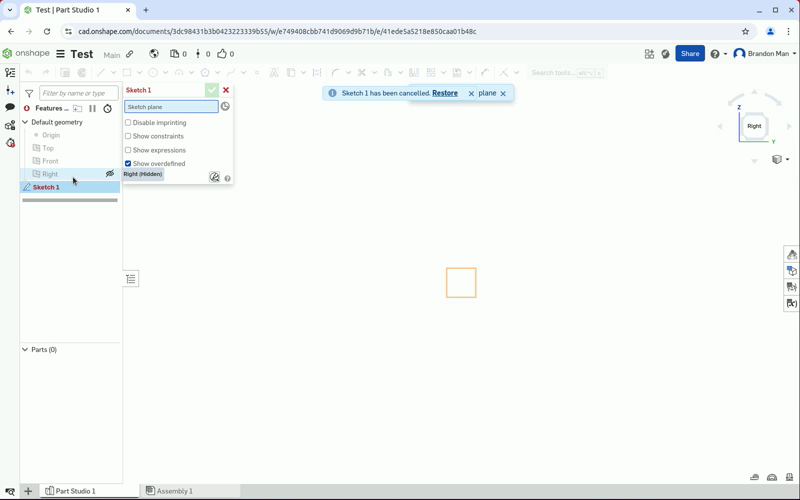
click(73, 176)
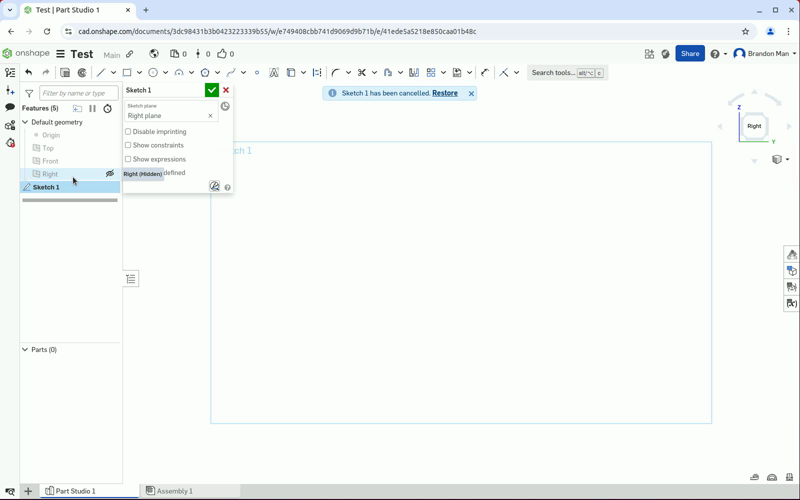
mouse_move(73, 352)
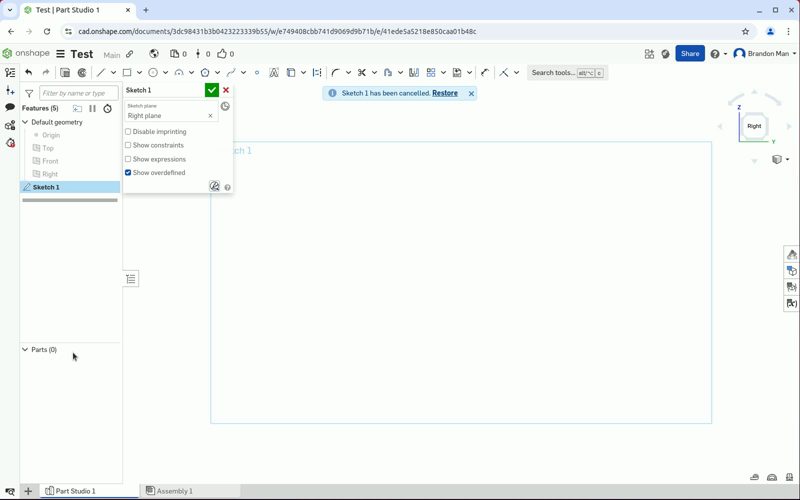
key(y)
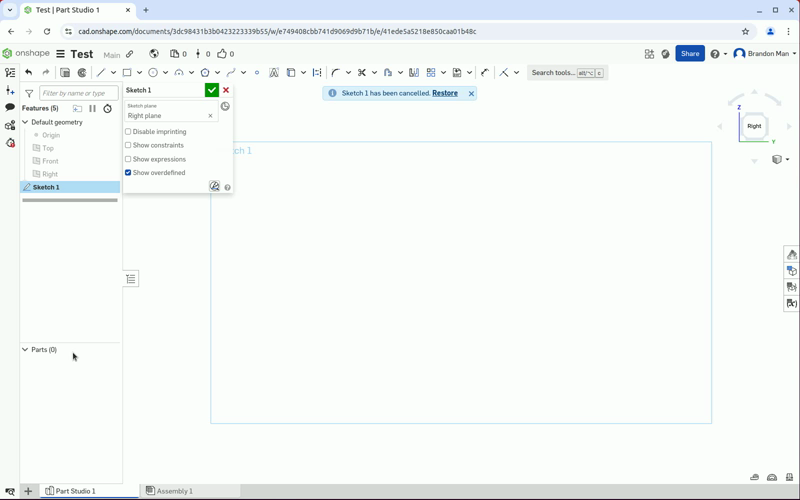
key(c)
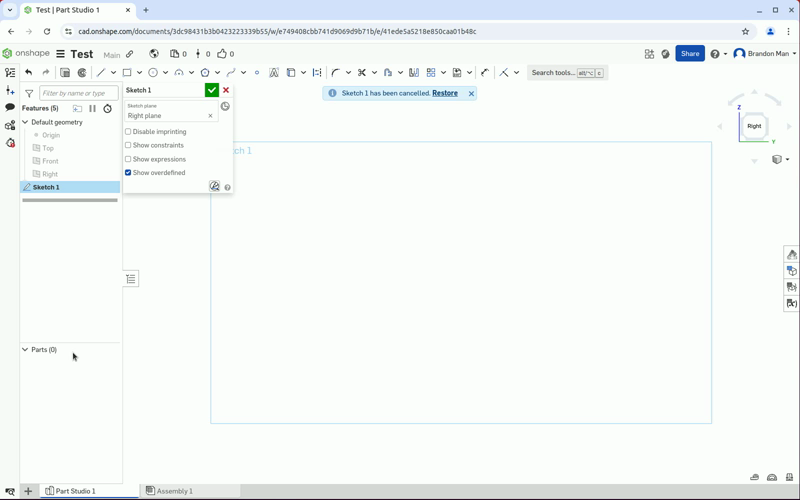
key_down(shift)
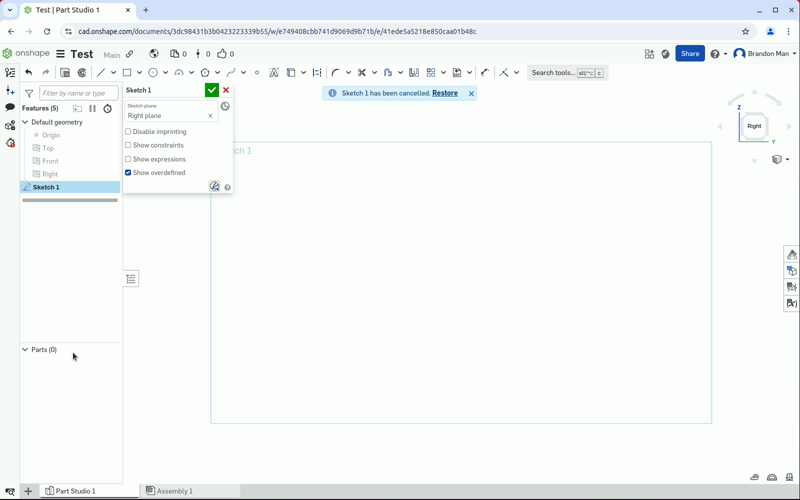
mouse_move(461, 282)
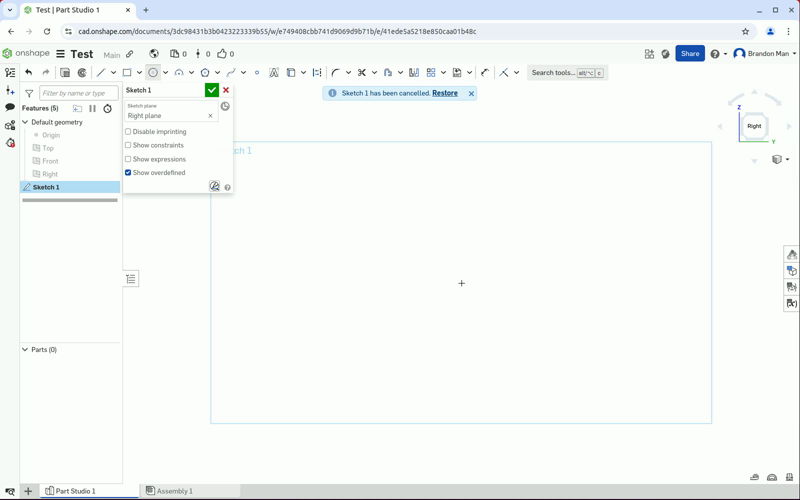
click(461, 282)
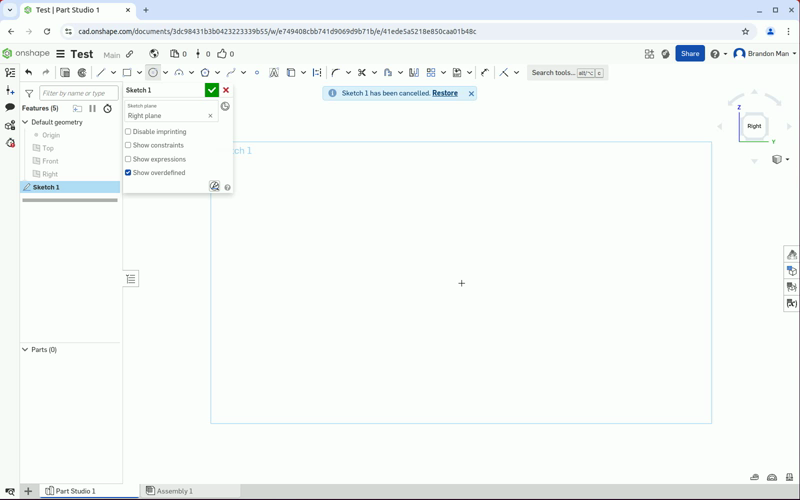
key_up(shift)
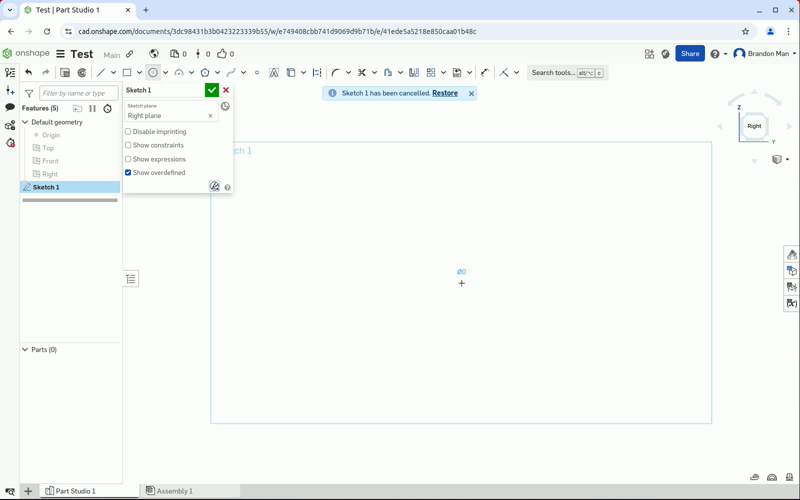
mouse_move(467, 282)
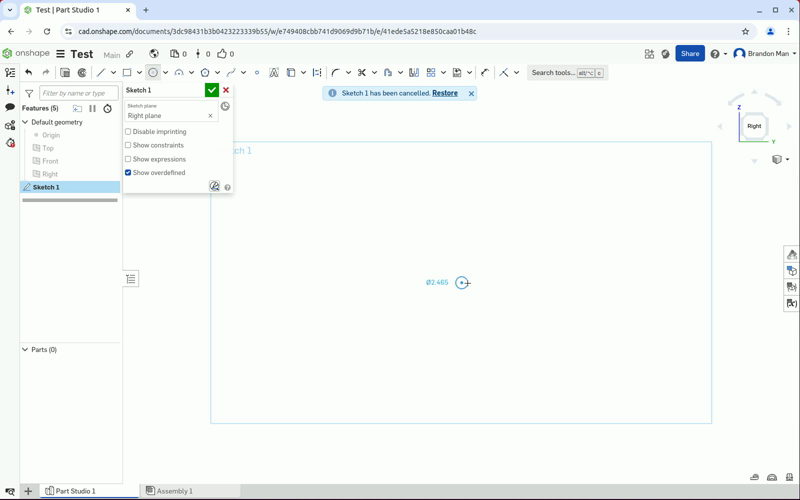
click(467, 282)
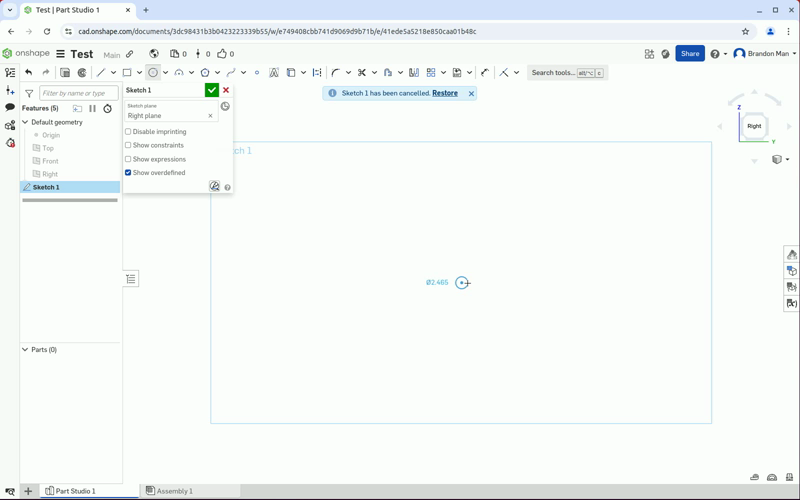
key(esc)
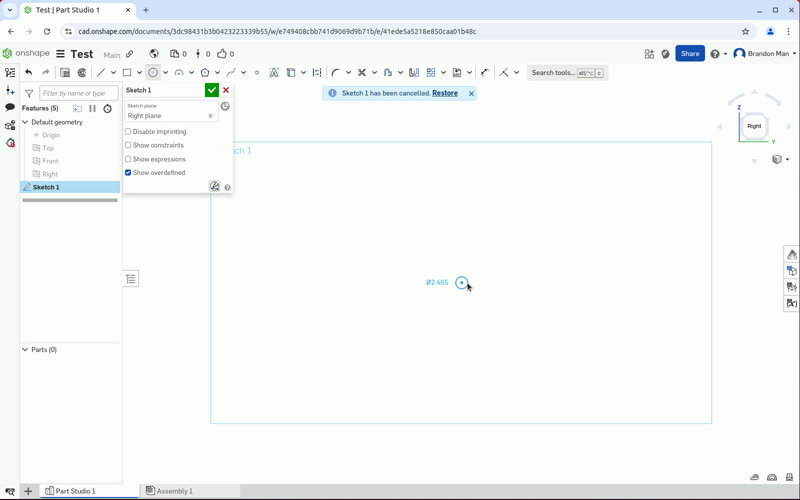
mouse_move(460, 287)
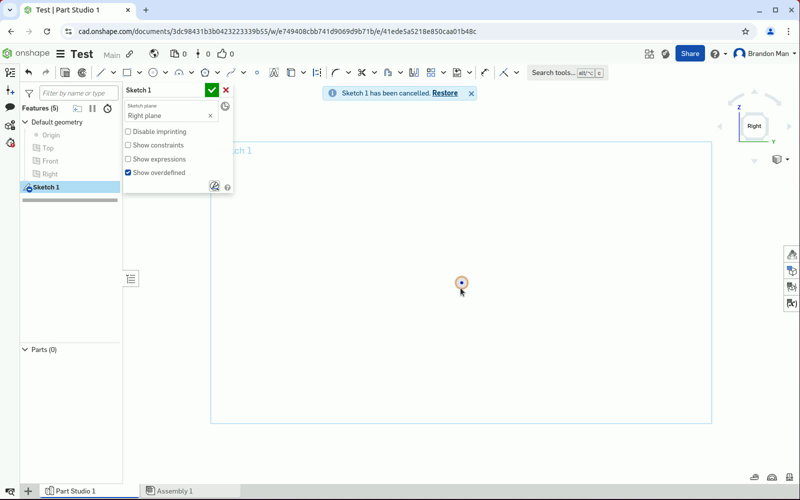
scroll(6)
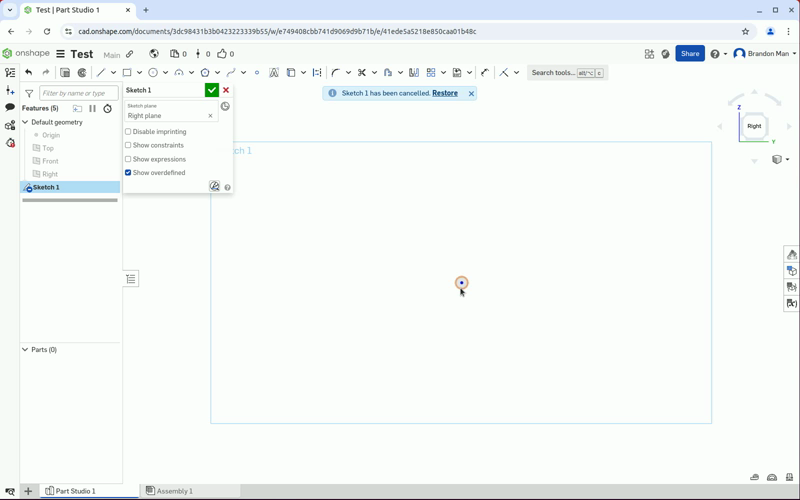
scroll(6)
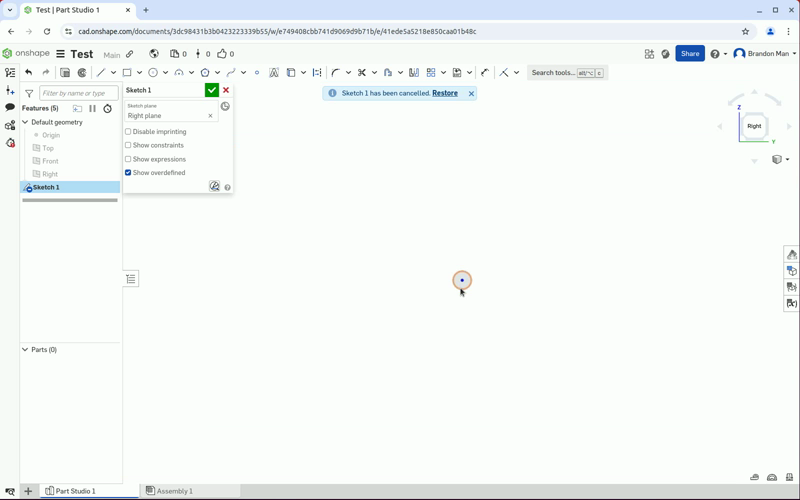
scroll(6)
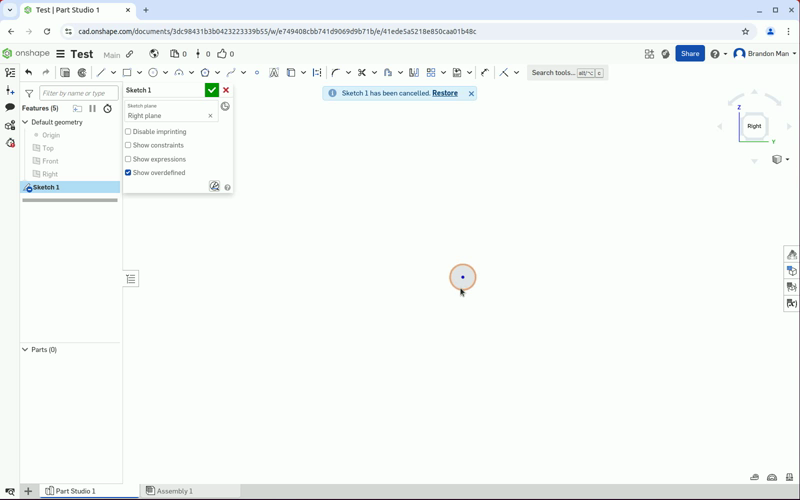
scroll(6)
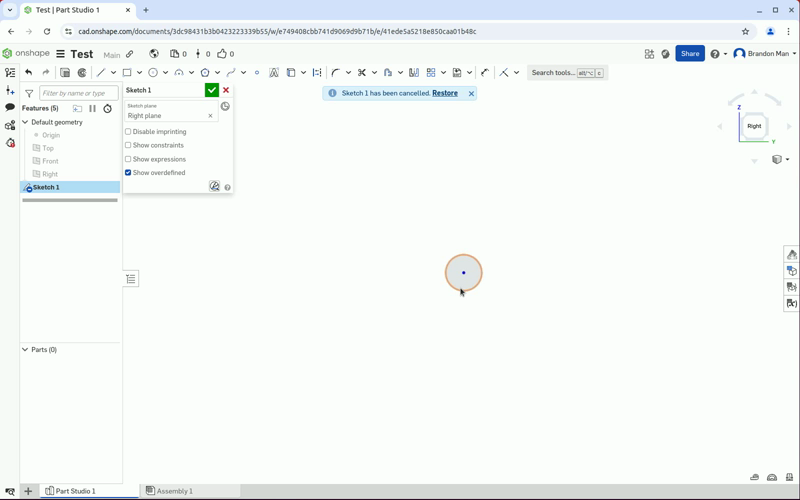
scroll(6)
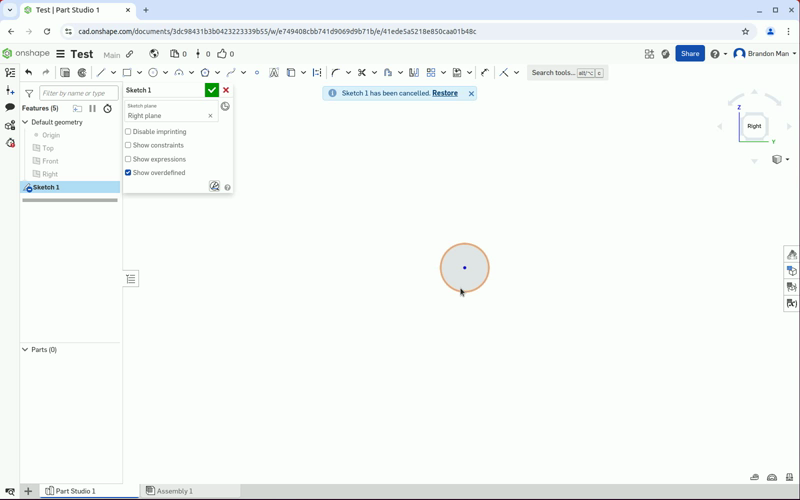
scroll(6)
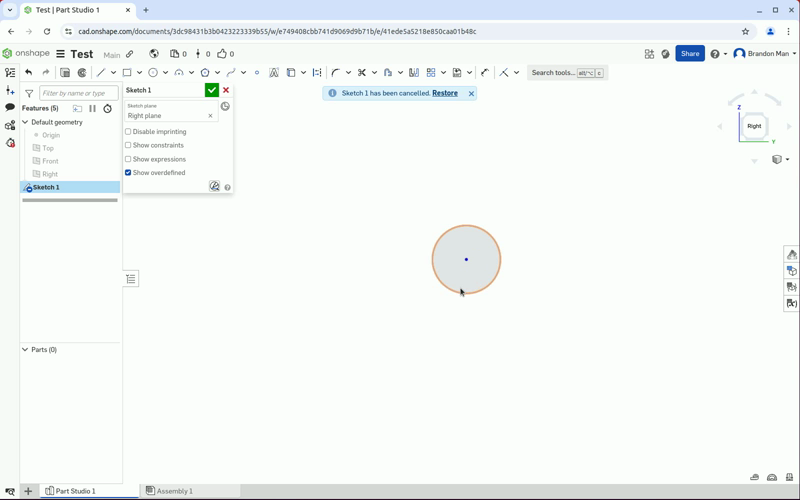
scroll(6)
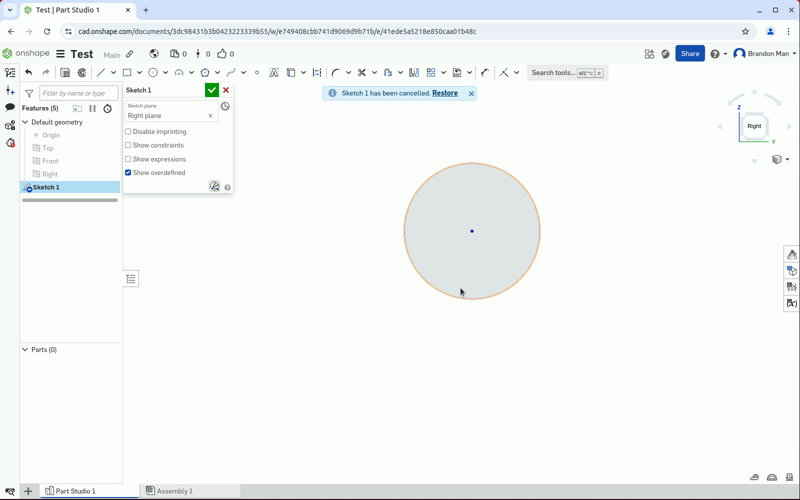
click(460, 287)
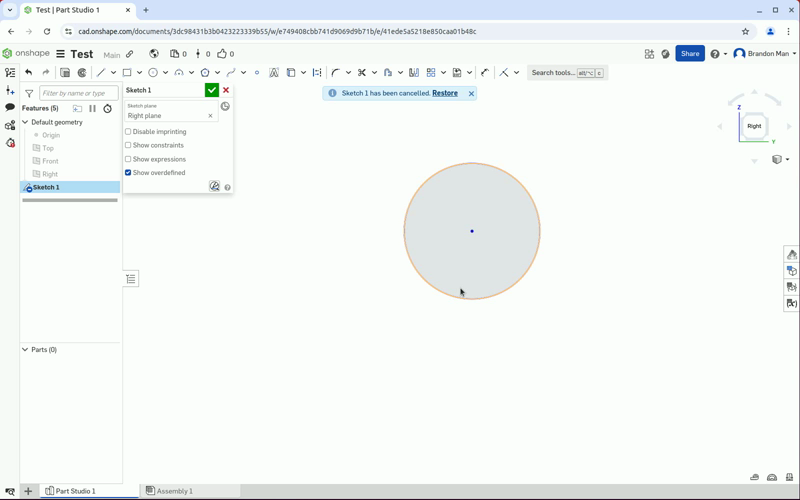
scroll(-6)
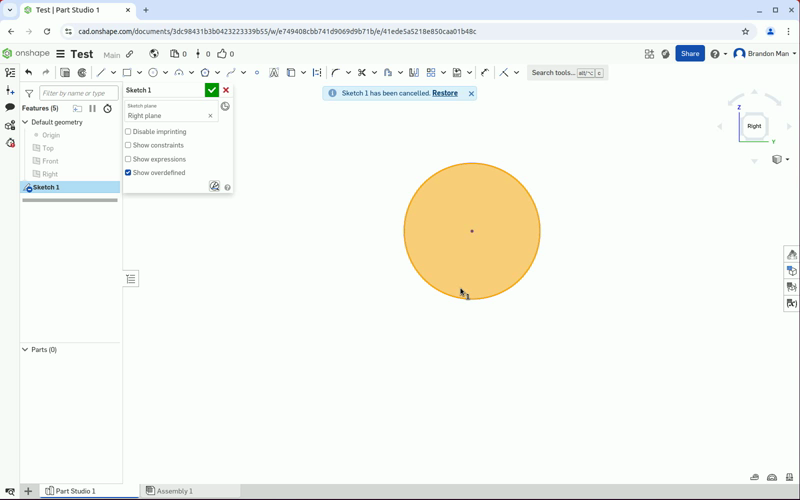
scroll(-6)
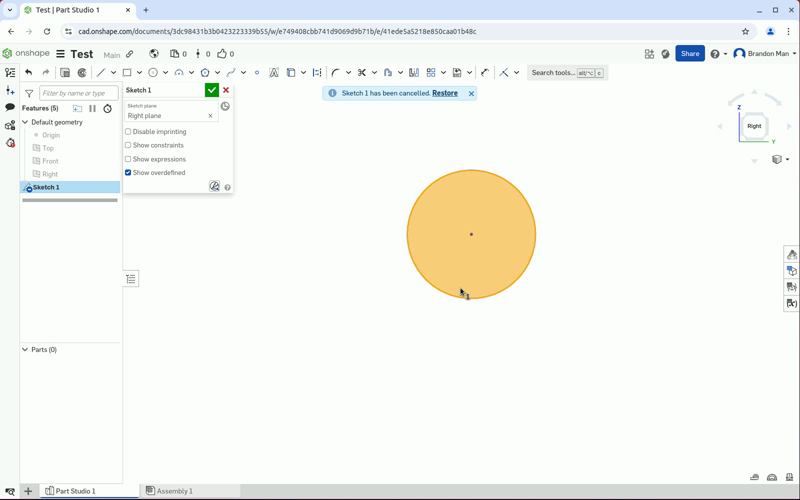
scroll(-6)
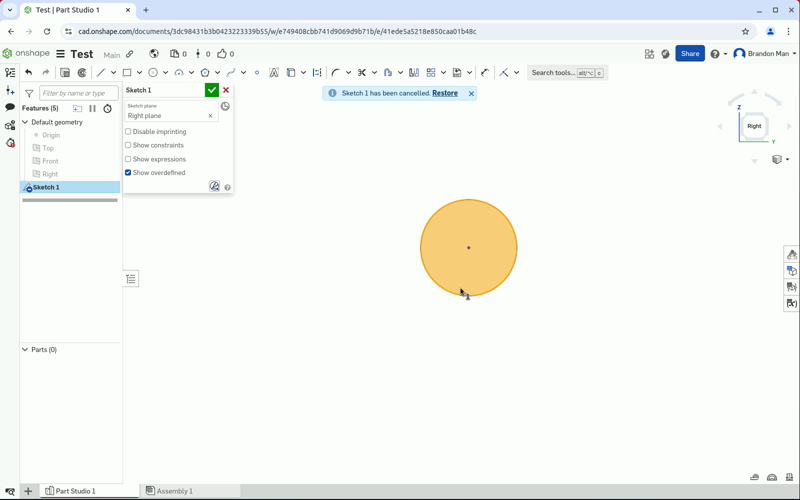
scroll(-6)
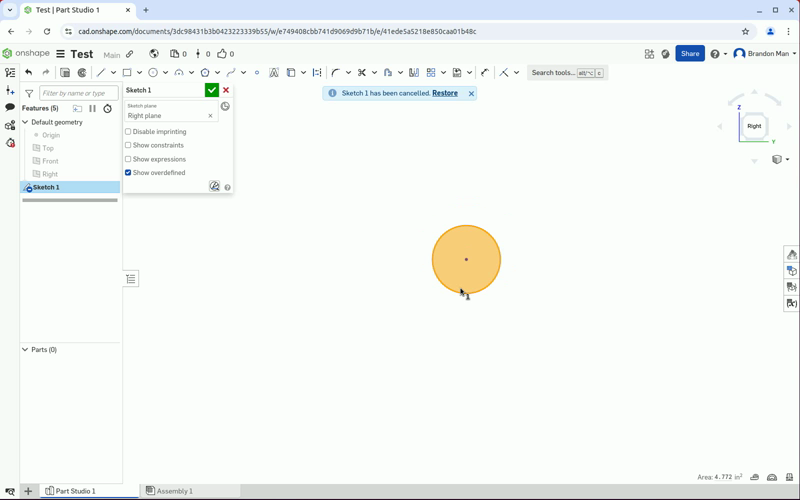
scroll(-6)
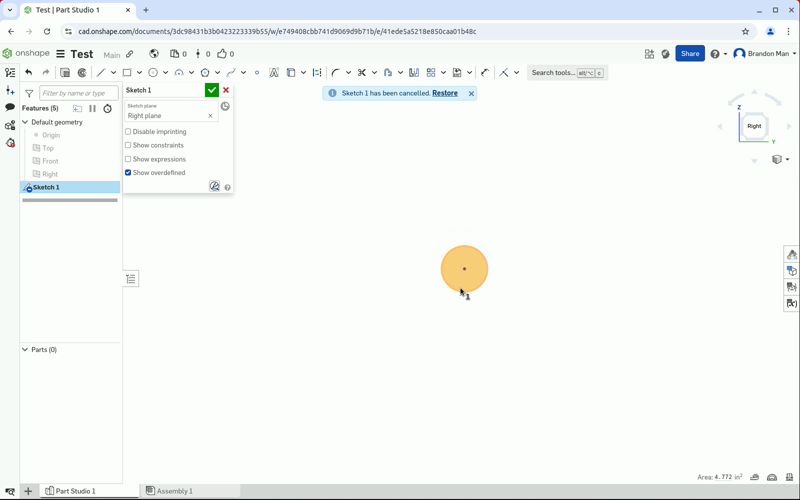
scroll(-6)
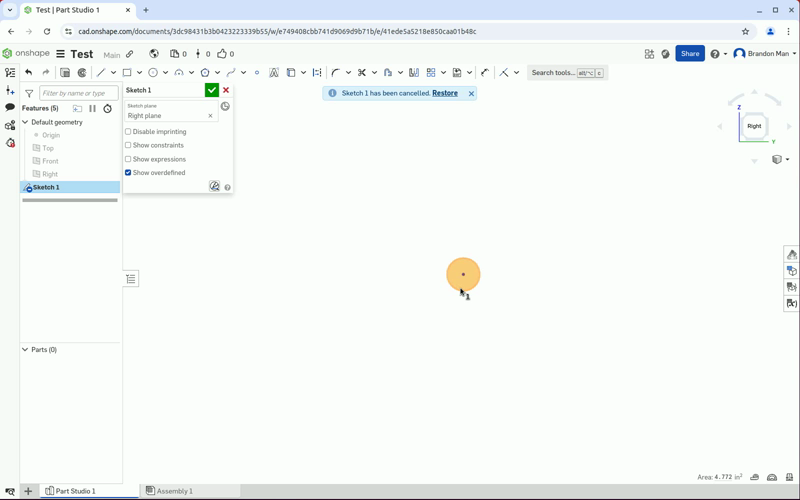
scroll(-6)
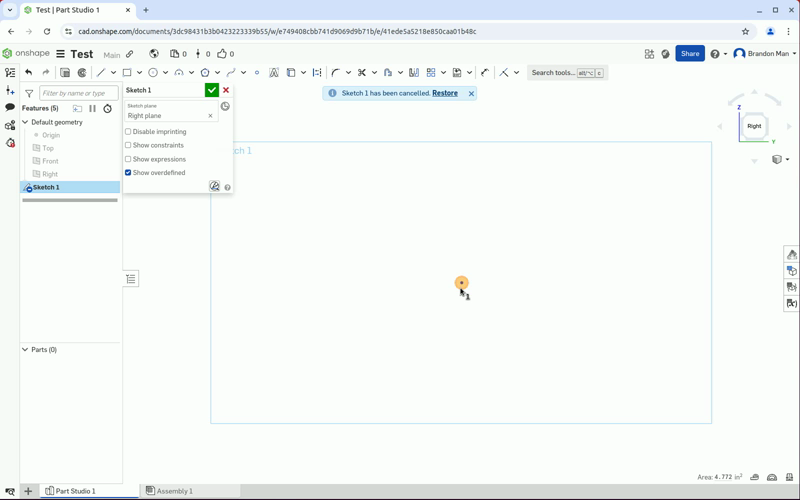
mouse_move(73, 352)
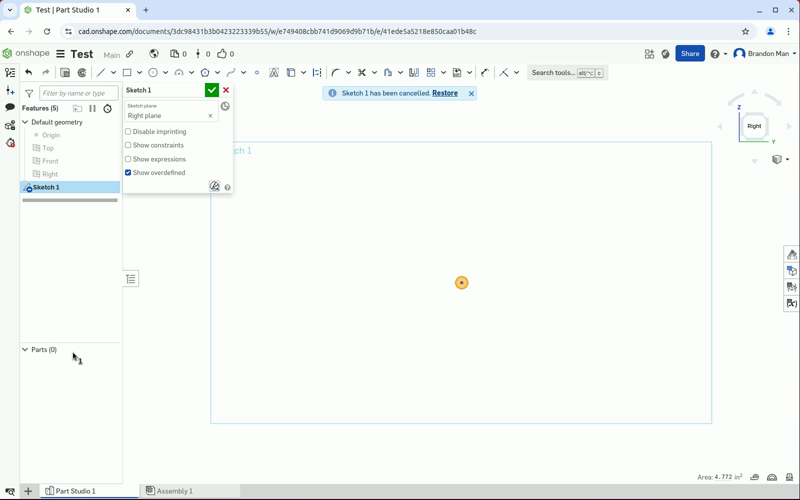
key(shift+y)
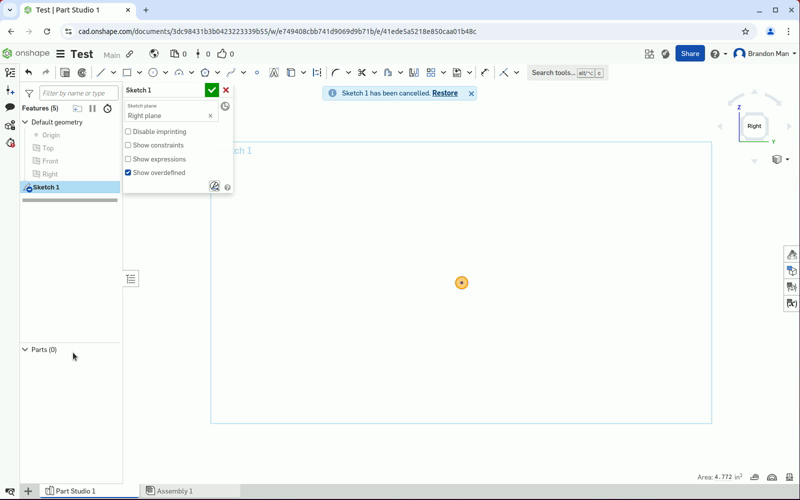
key(shift+e)
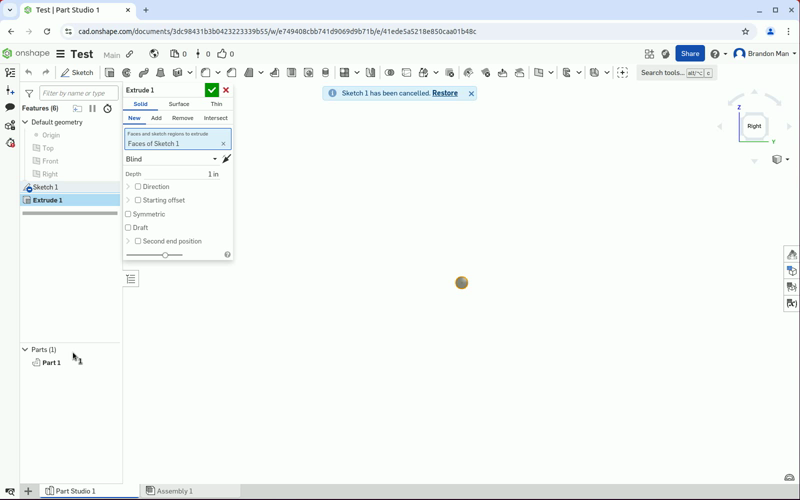
mouse_move(143, 106)
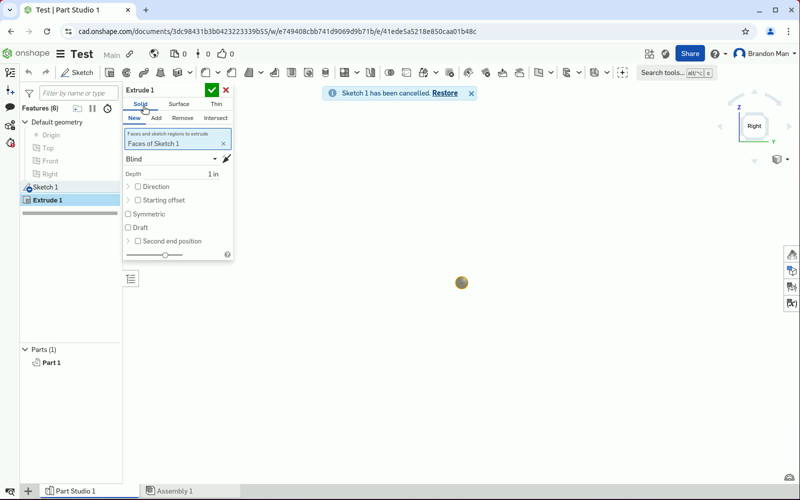
click(143, 106)
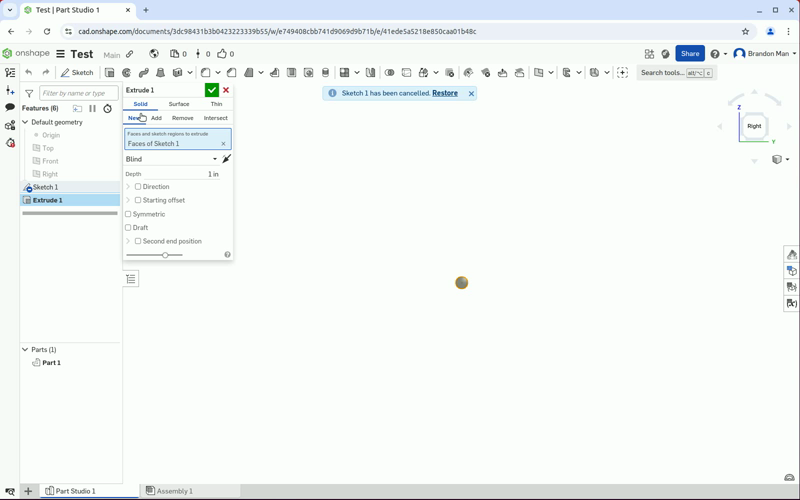
mouse_move(137, 120)
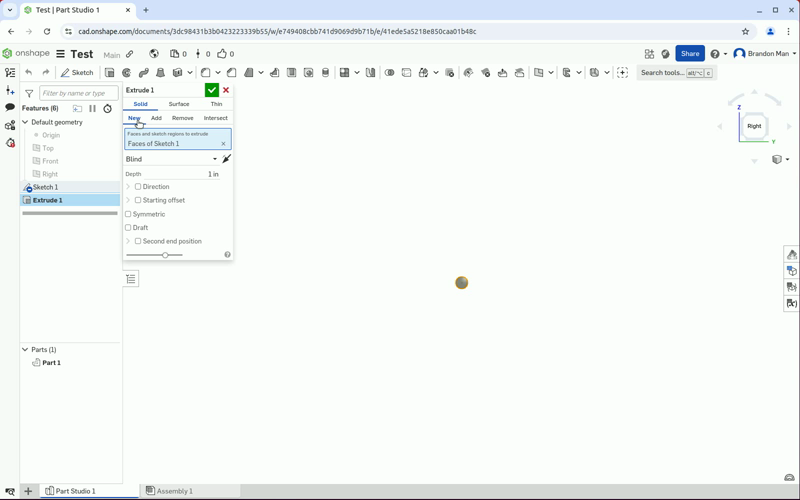
click(137, 120)
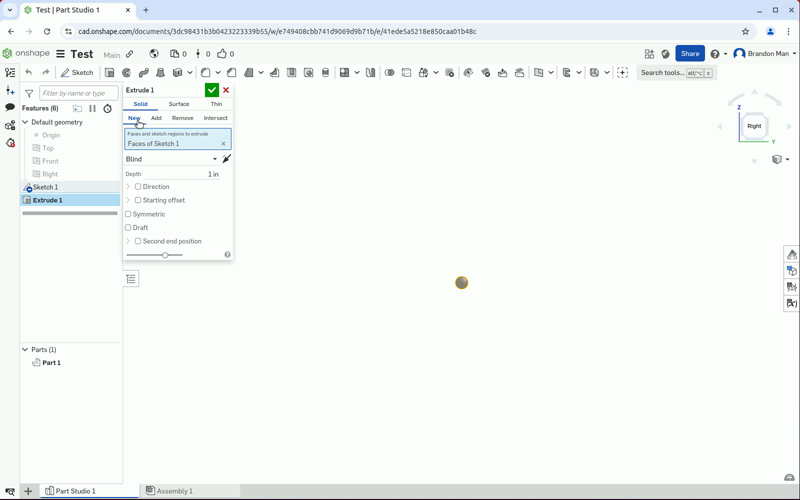
key(tab, 4)
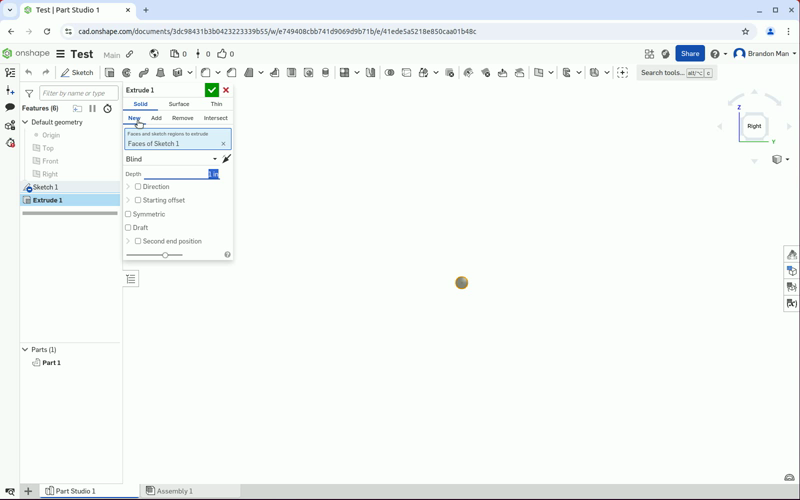
text(23.108)
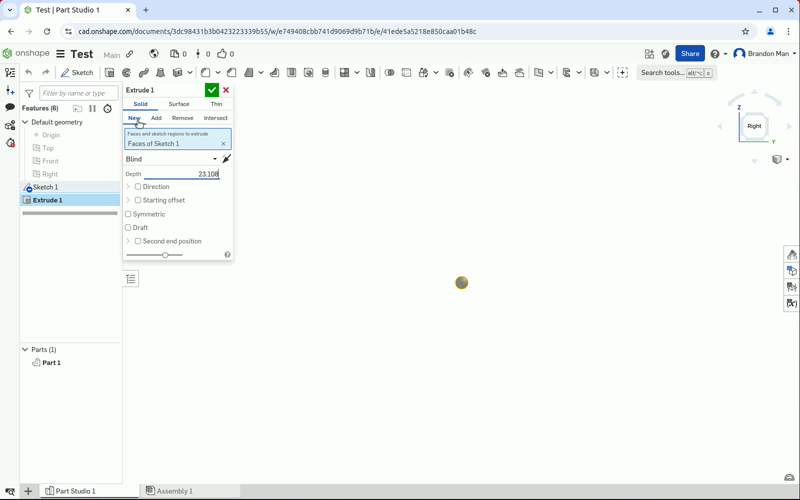
key(enter)
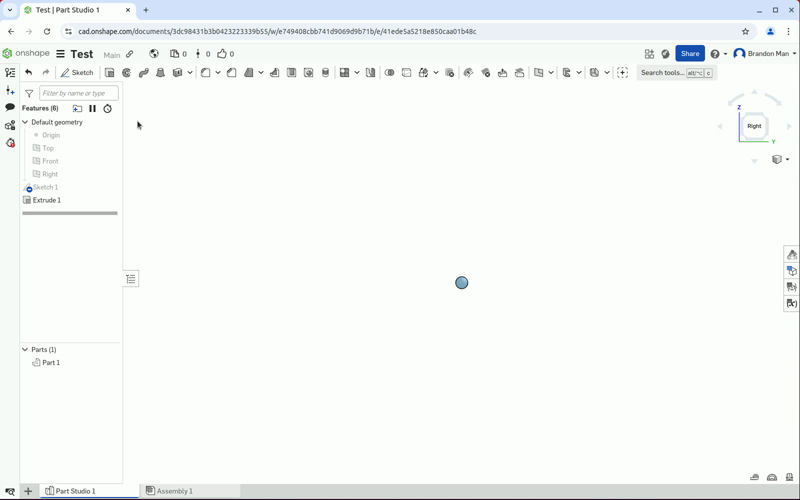
key(shift+h)
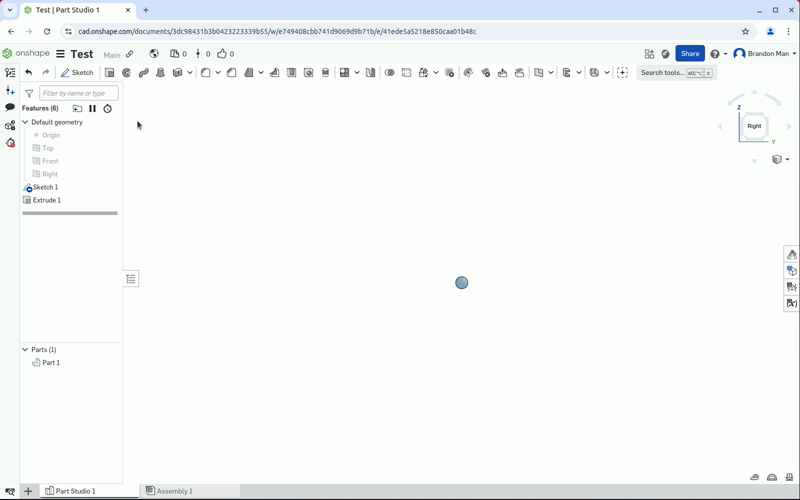
key(shift+h)
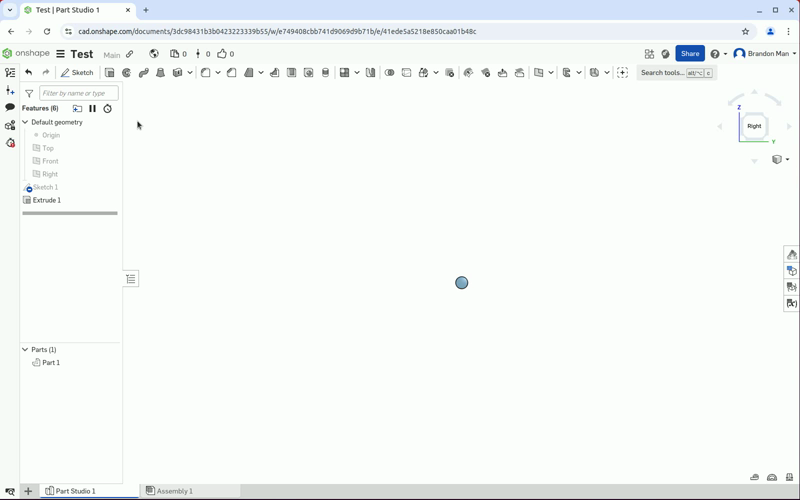
mouse_move(73, 189)
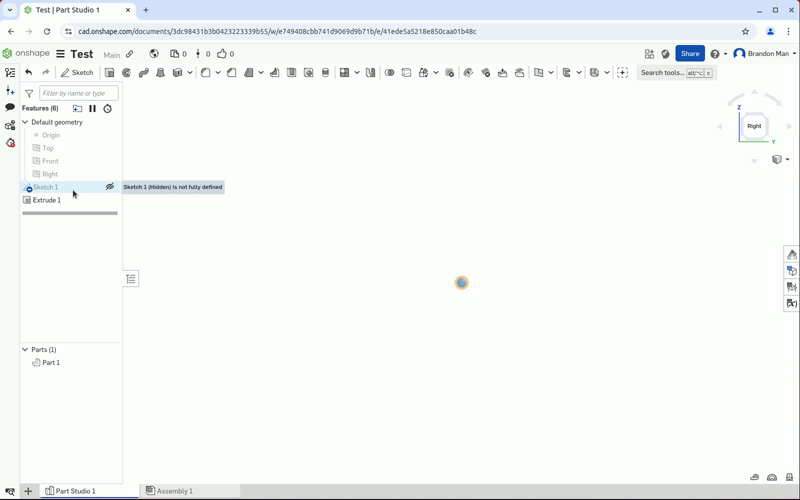
click(73, 189)
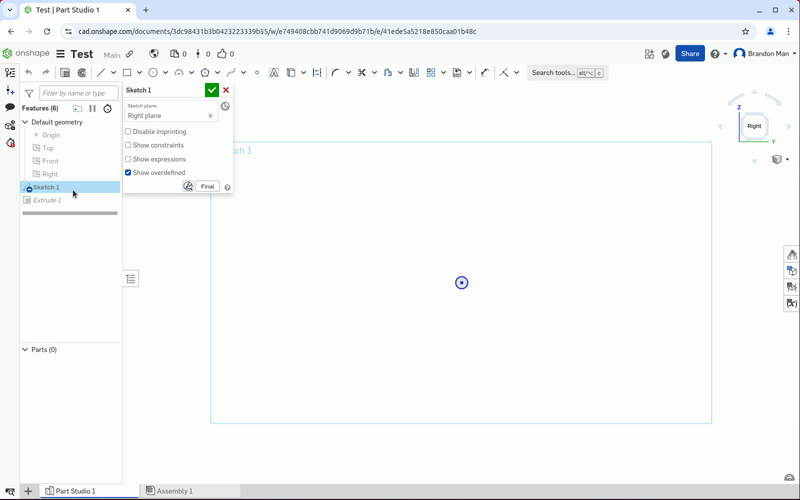
mouse_move(229, 92)
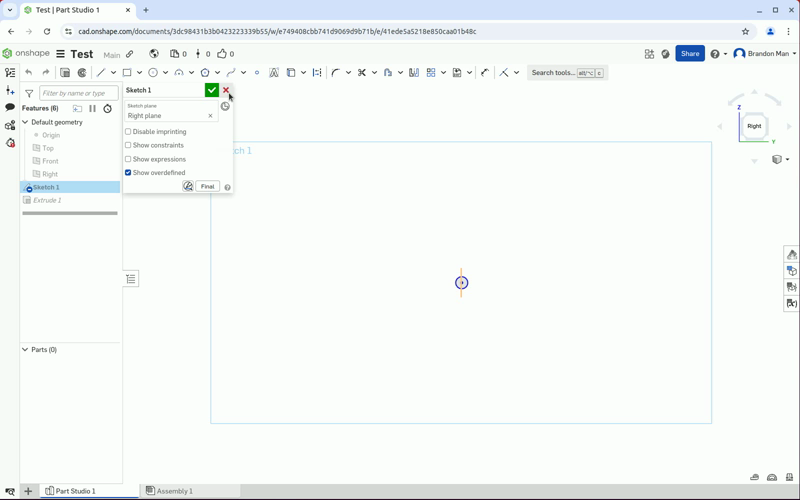
click(229, 92)
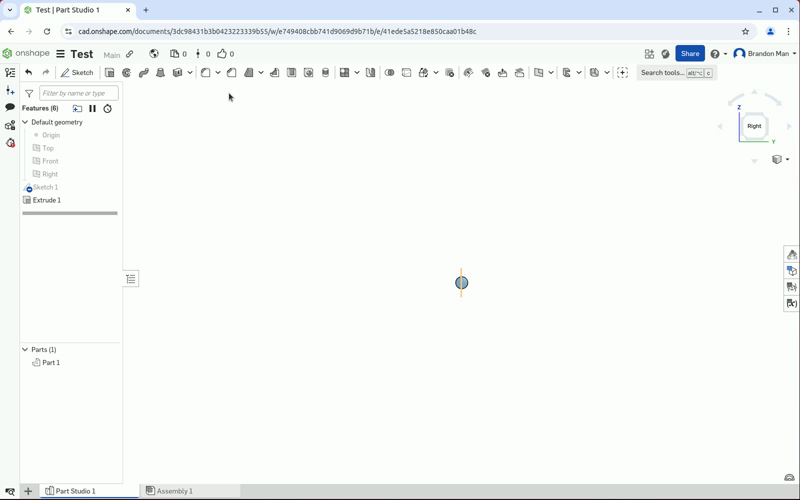
mouse_move(541, 75)
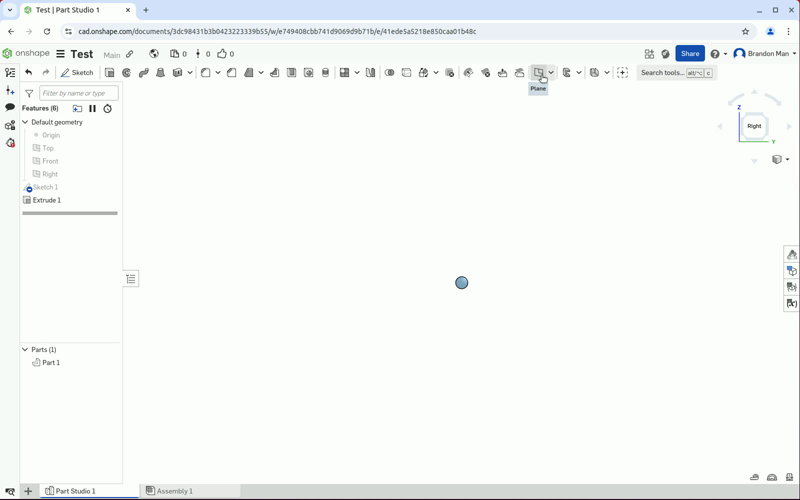
click(541, 75)
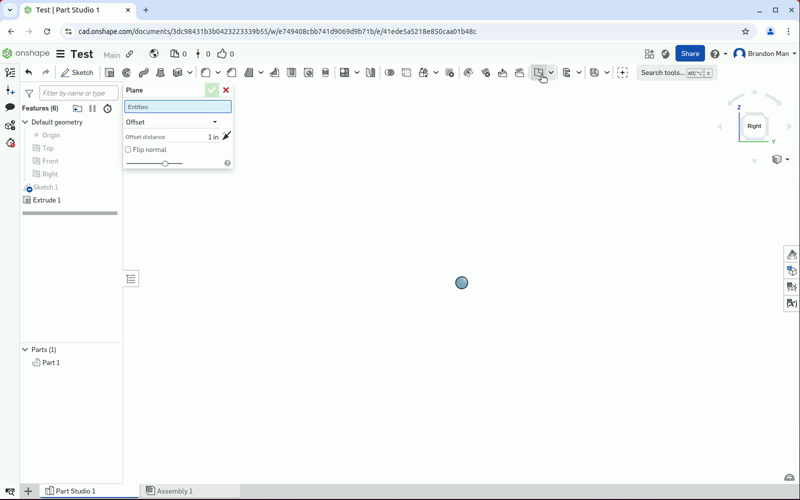
mouse_move(73, 176)
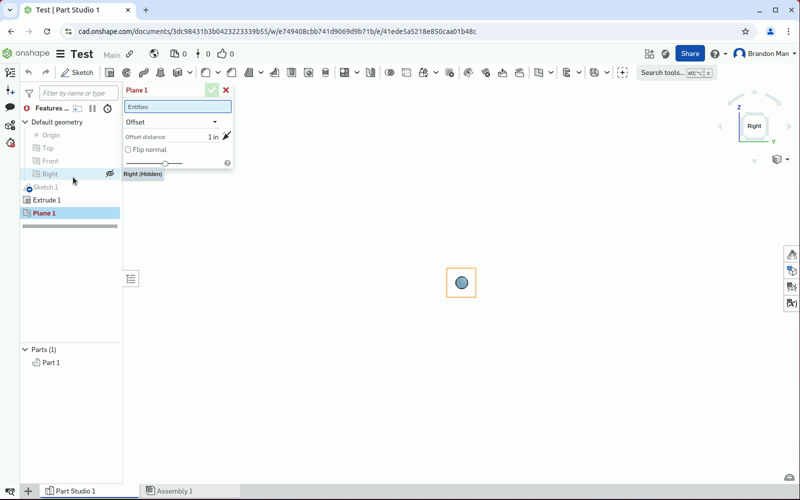
click(73, 176)
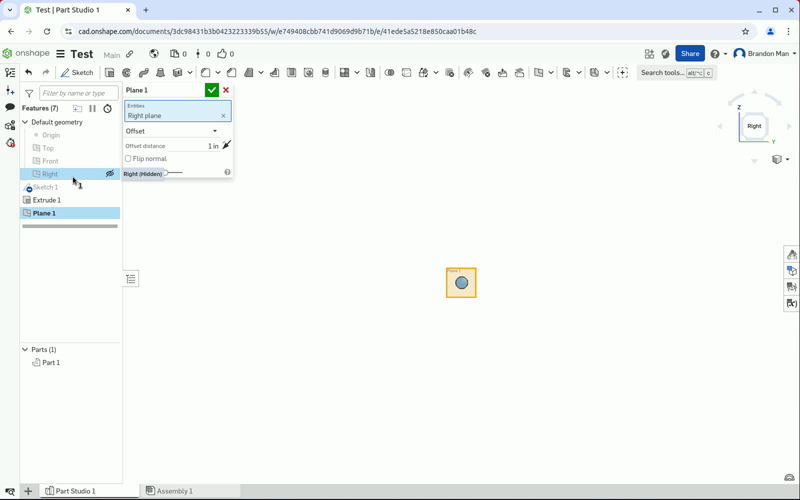
key(tab, 2)
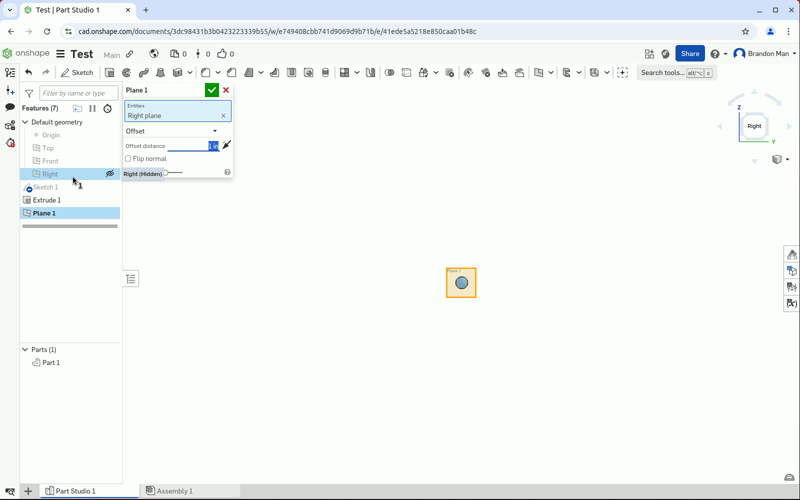
text(23.108)
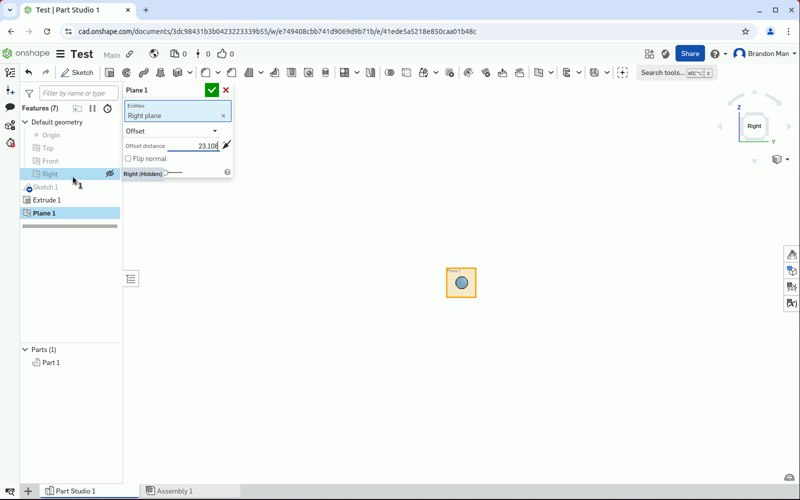
key(enter, 2)
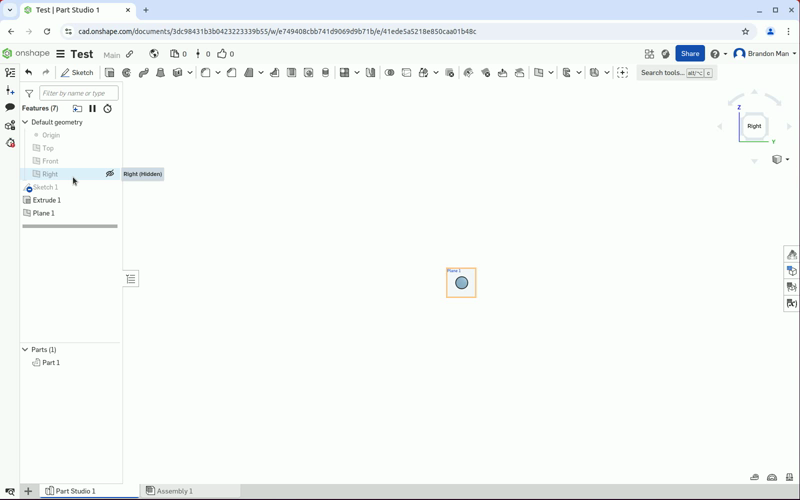
key(shift+s)
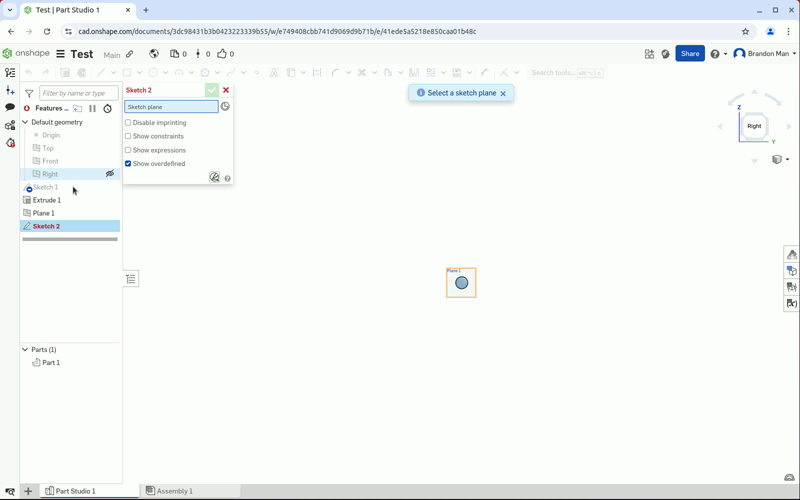
mouse_move(73, 215)
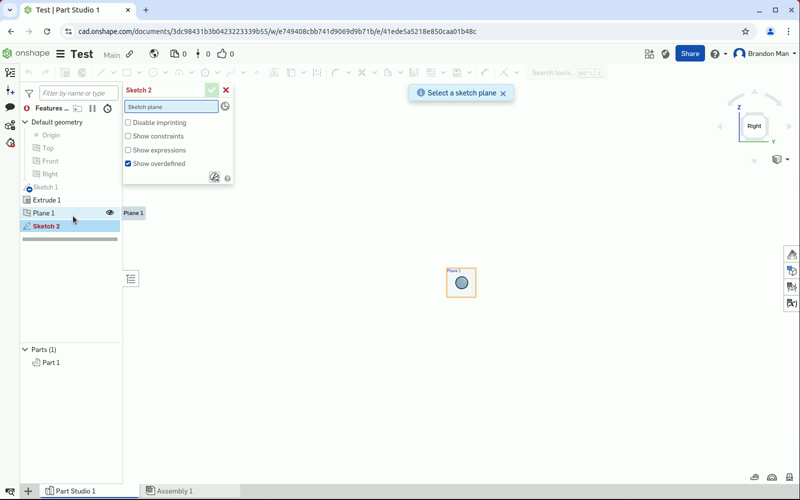
click(73, 215)
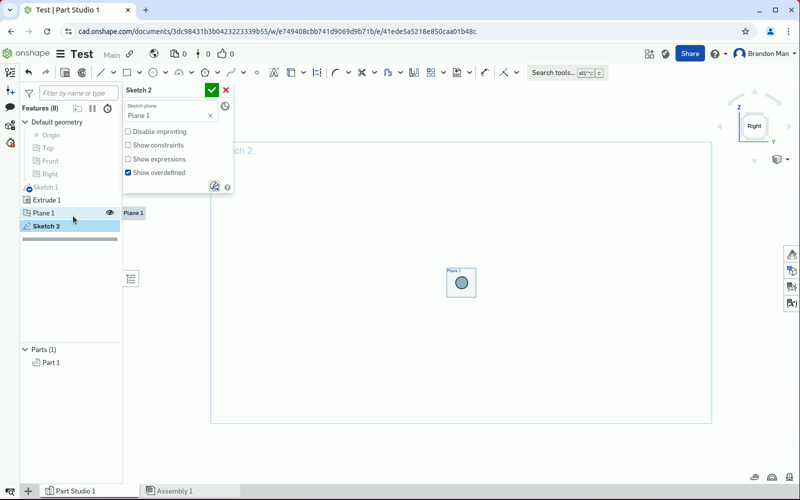
mouse_move(73, 352)
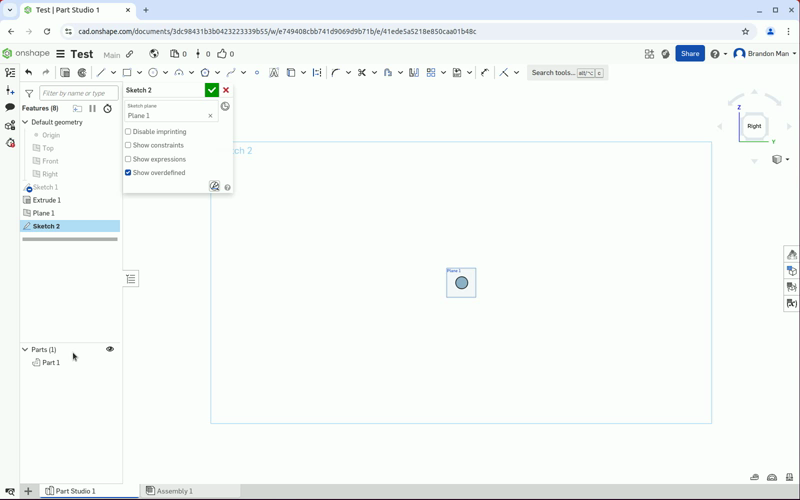
key(y)
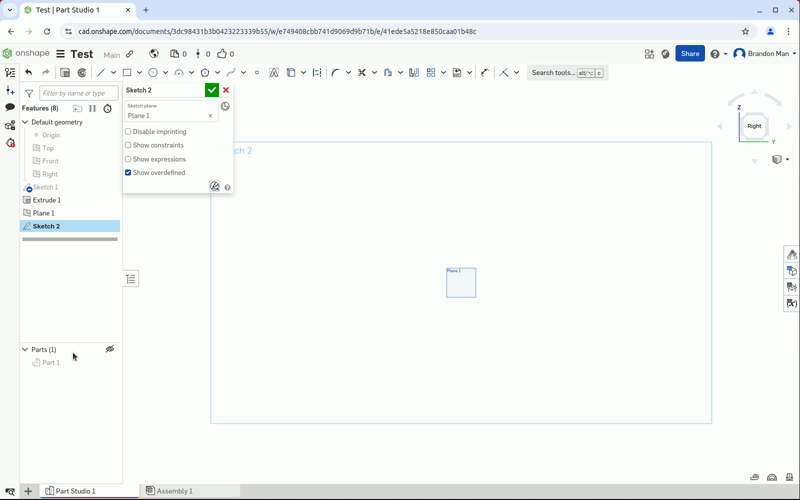
key(c)
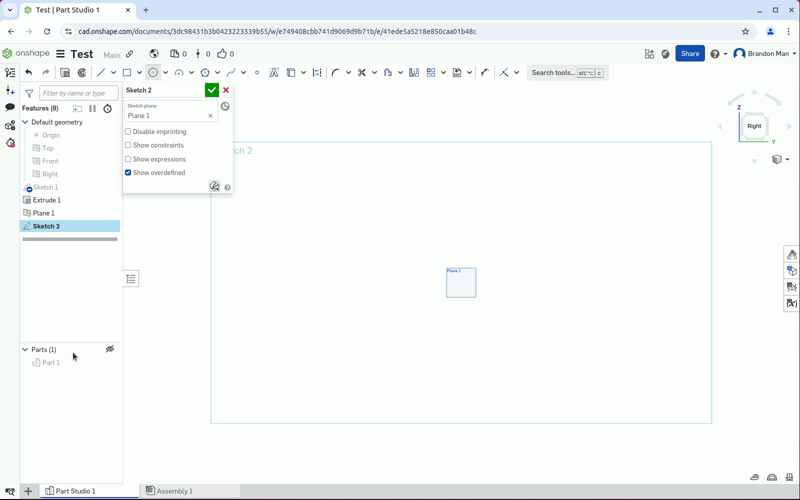
key_down(shift)
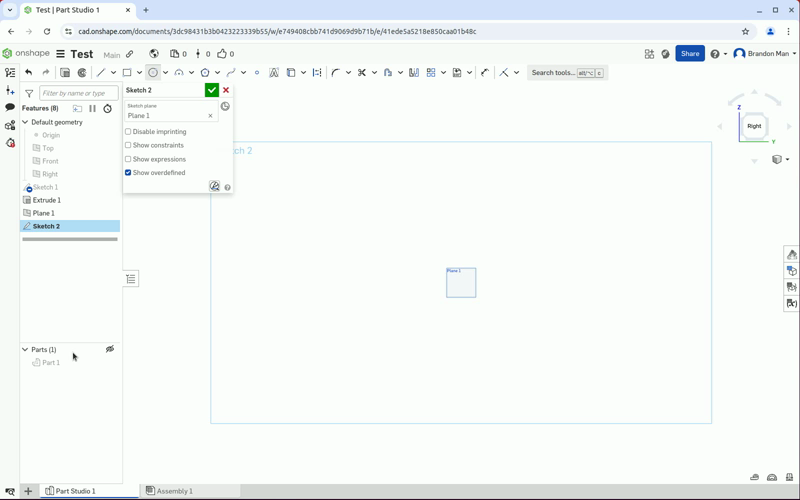
mouse_move(461, 282)
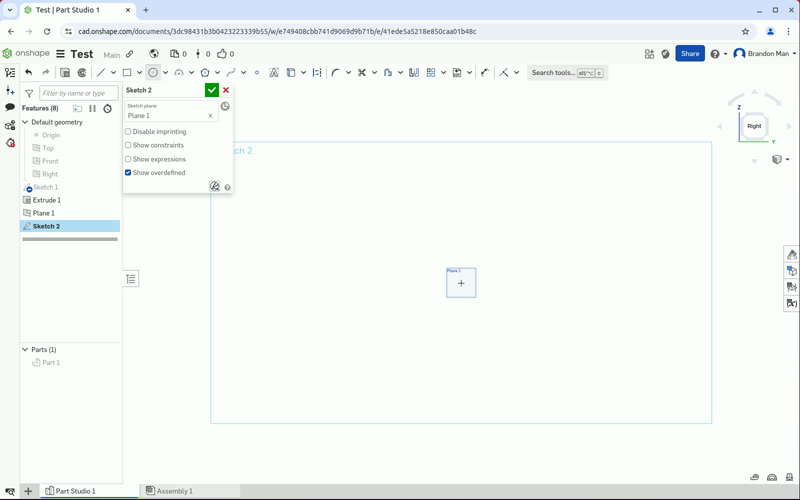
click(461, 282)
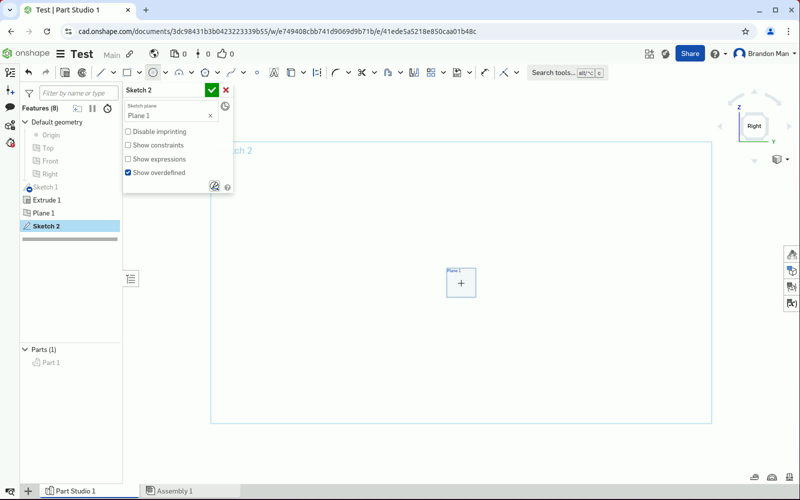
key_up(shift)
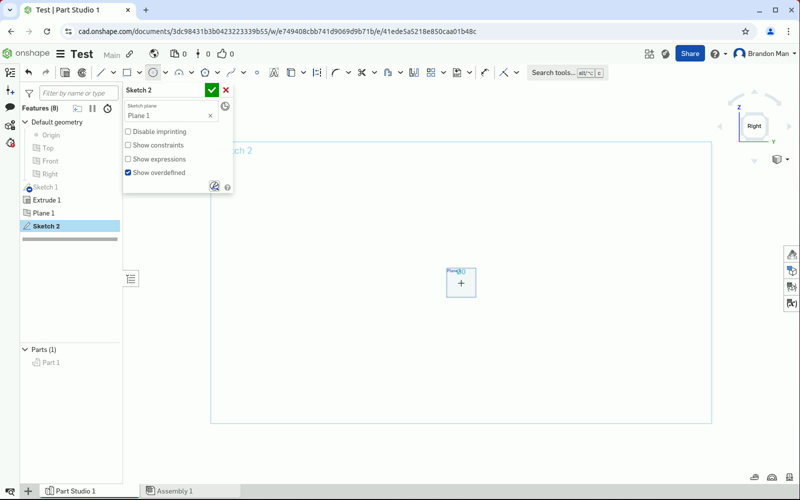
mouse_move(464, 282)
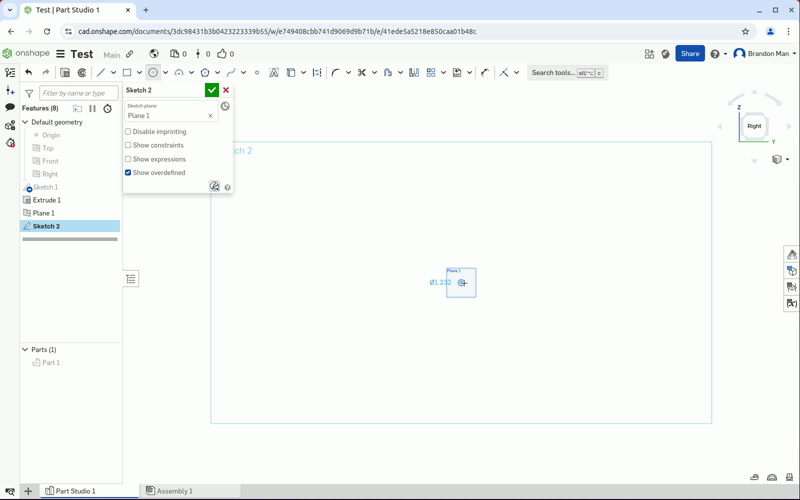
click(464, 282)
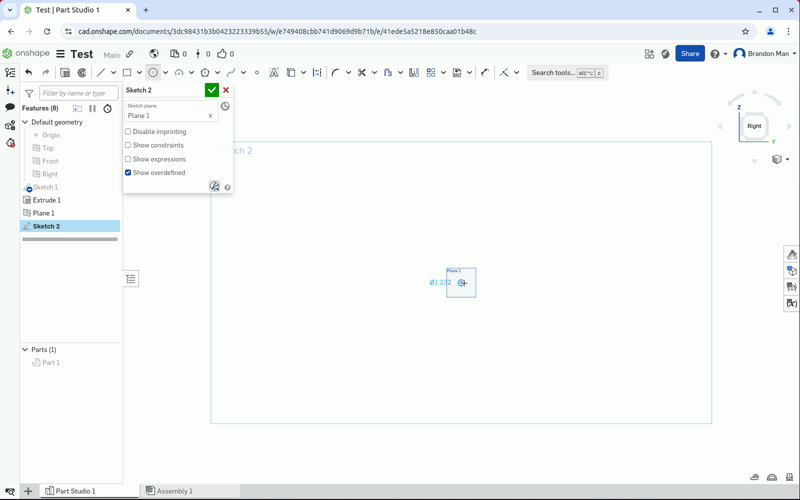
key(esc)
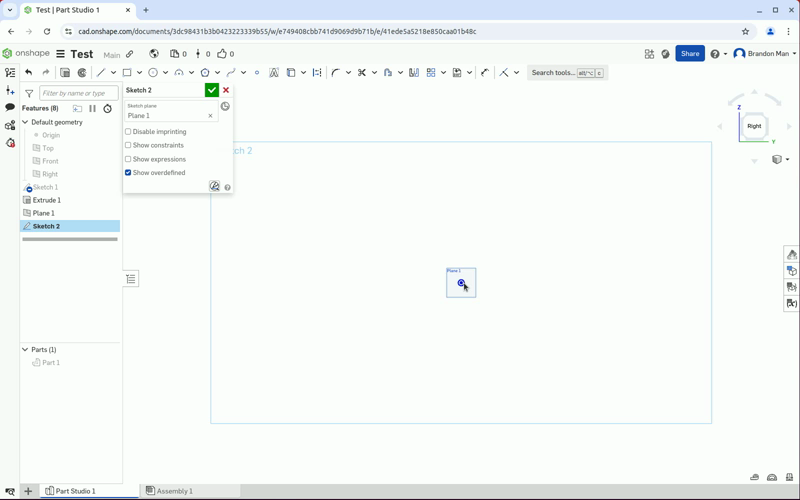
mouse_move(461, 282)
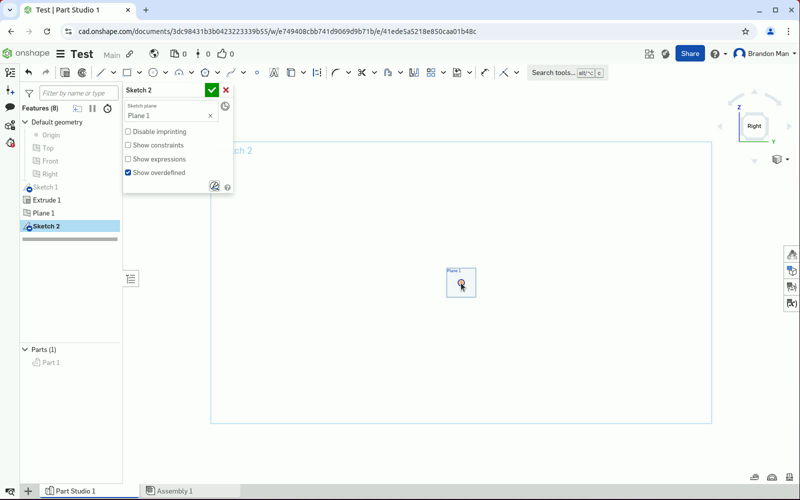
scroll(6)
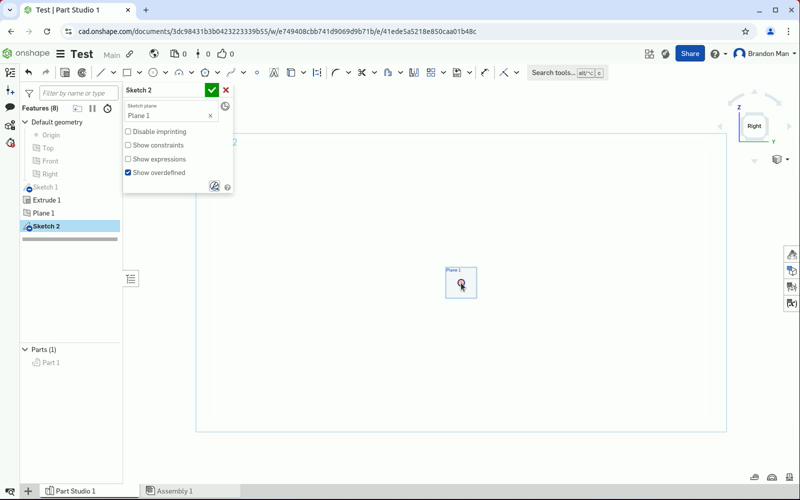
scroll(6)
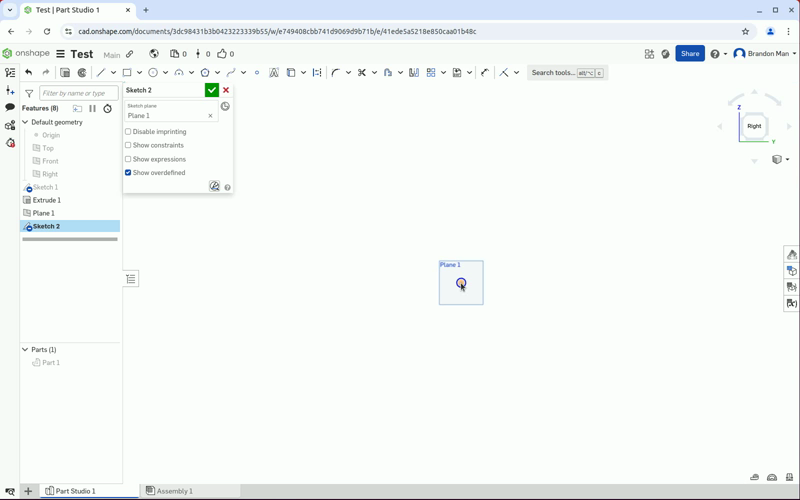
scroll(6)
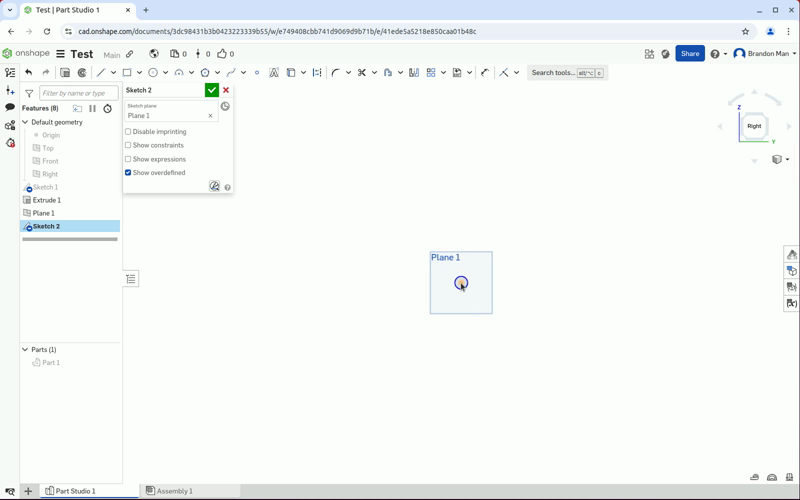
scroll(6)
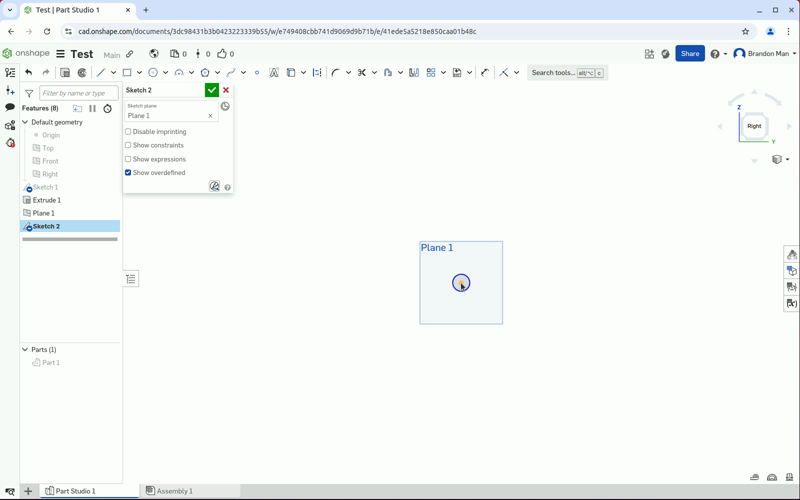
scroll(6)
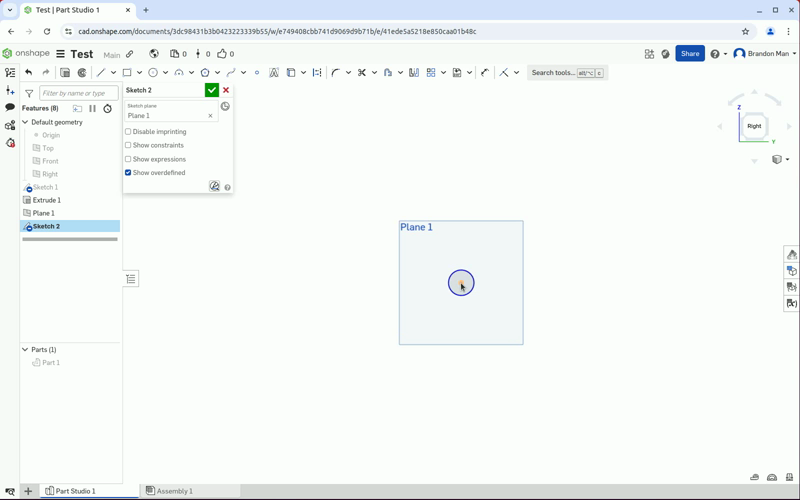
scroll(6)
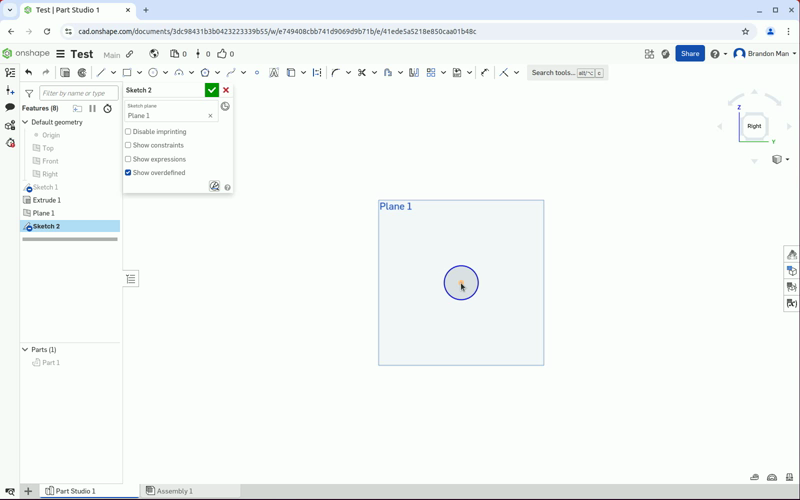
scroll(6)
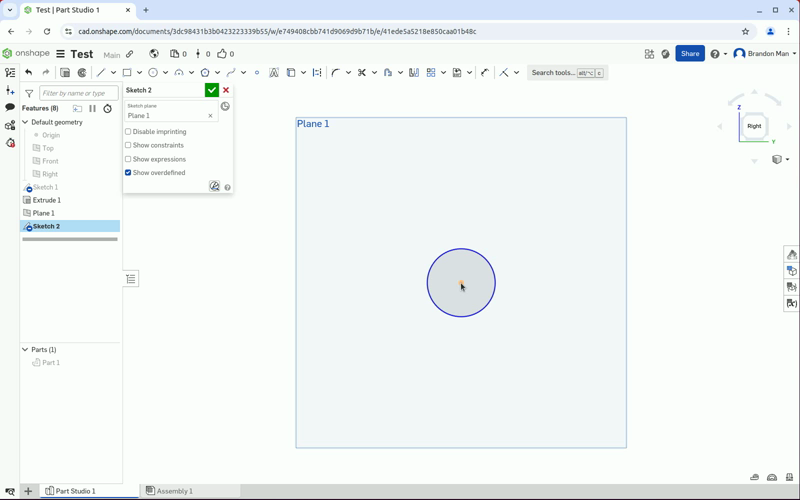
click(461, 282)
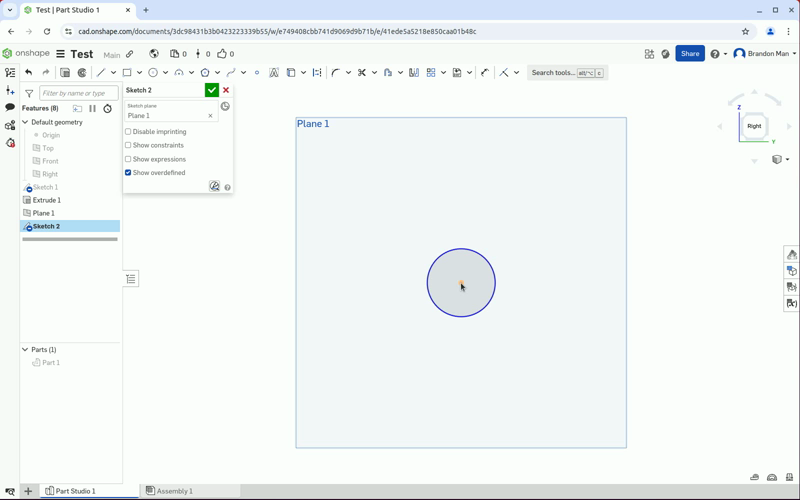
scroll(-6)
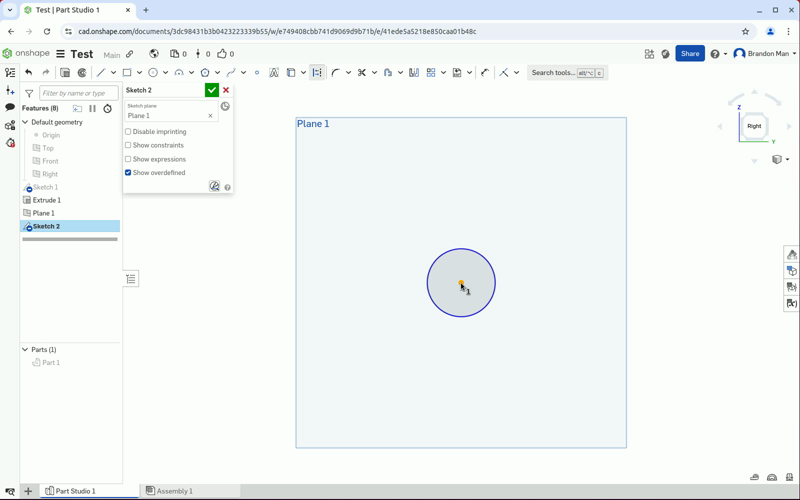
scroll(-6)
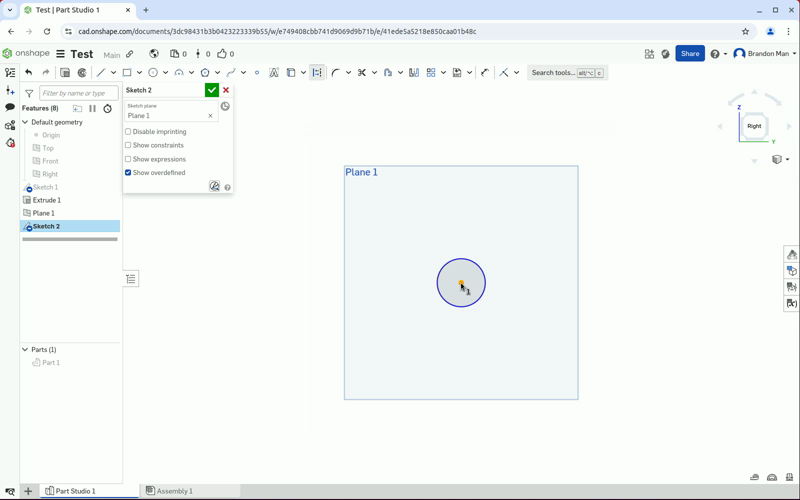
scroll(-6)
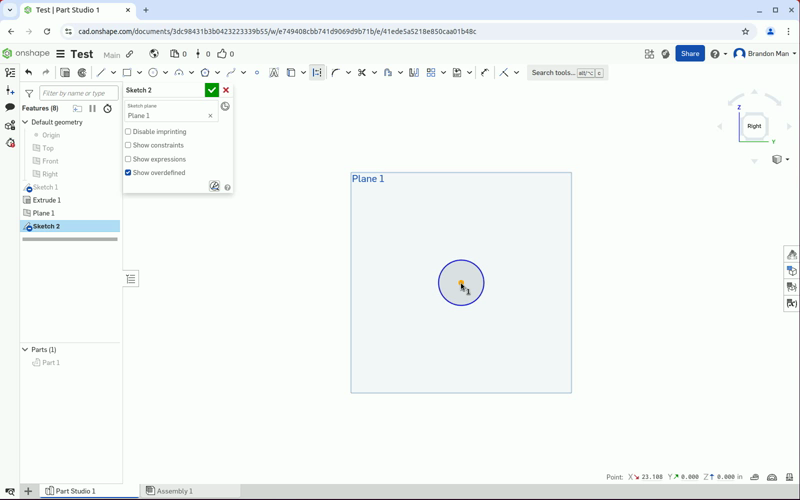
scroll(-6)
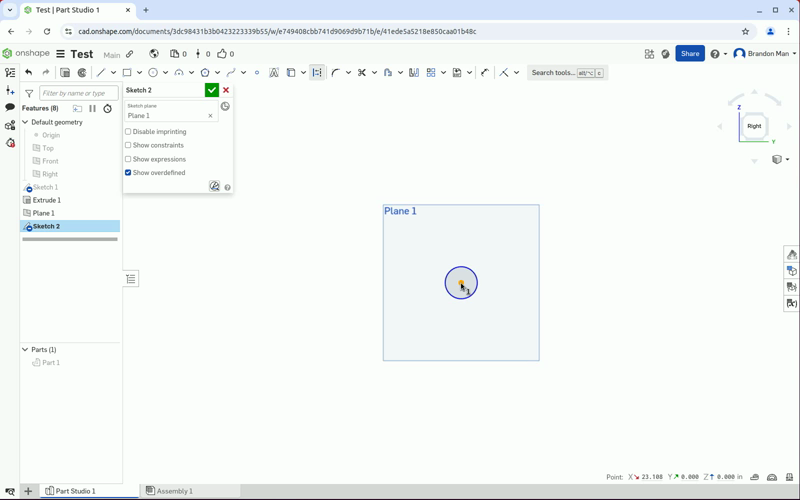
scroll(-6)
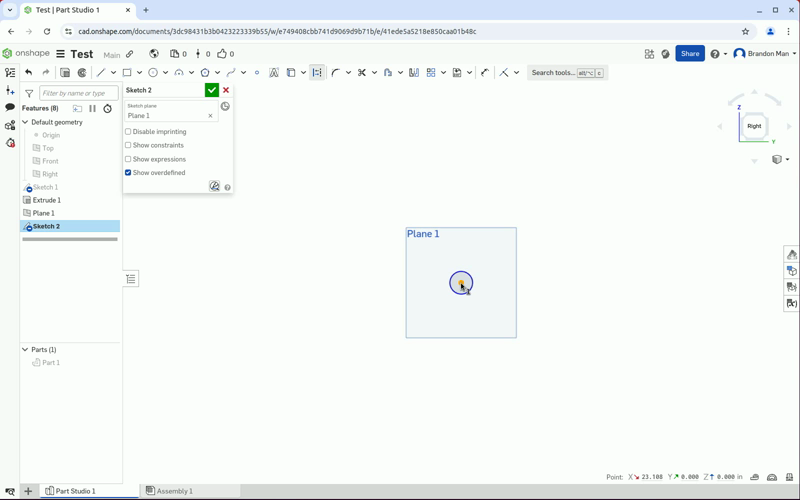
scroll(-6)
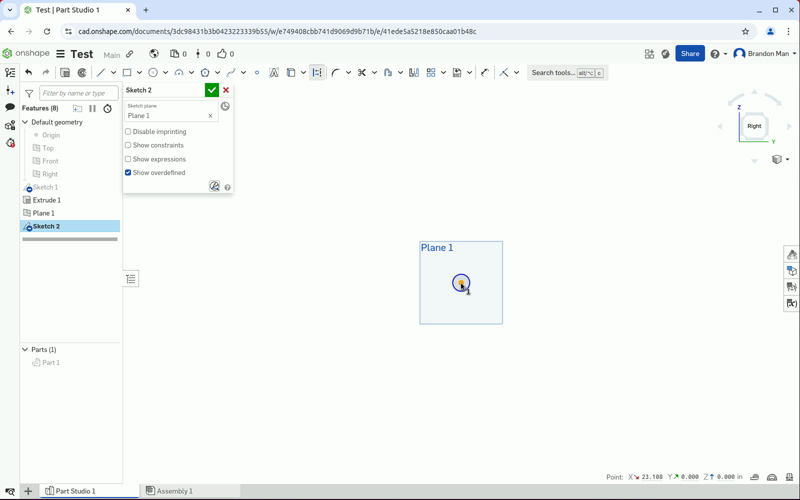
scroll(-6)
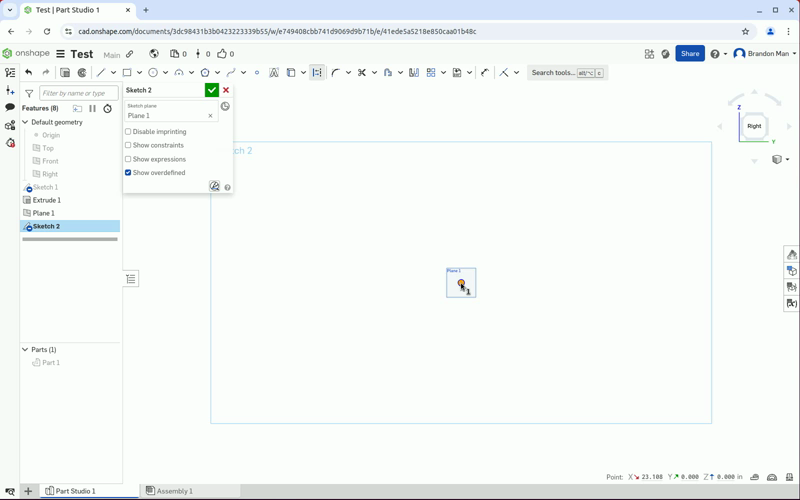
mouse_move(73, 352)
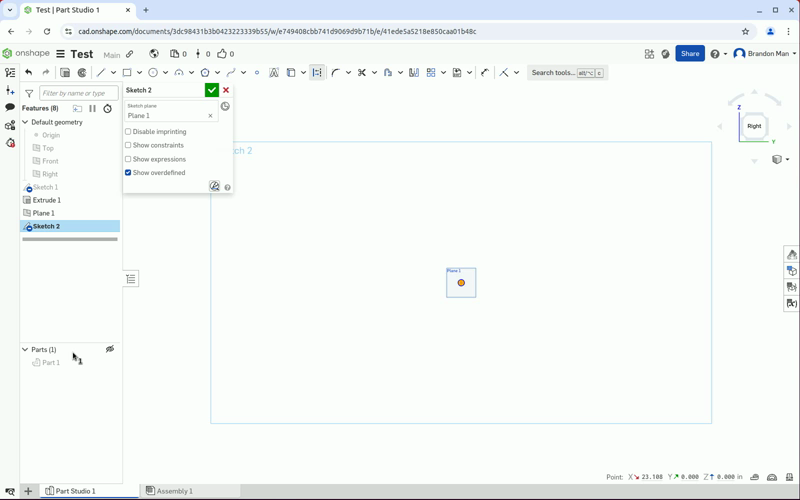
key(shift+y)
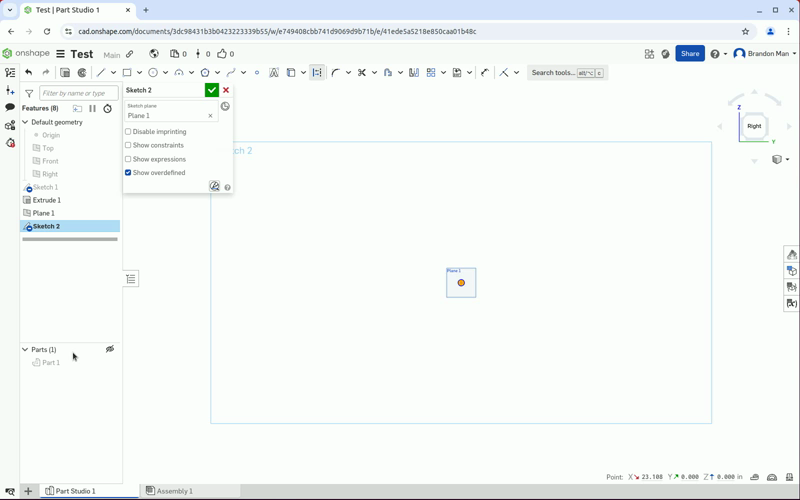
key(shift+e)
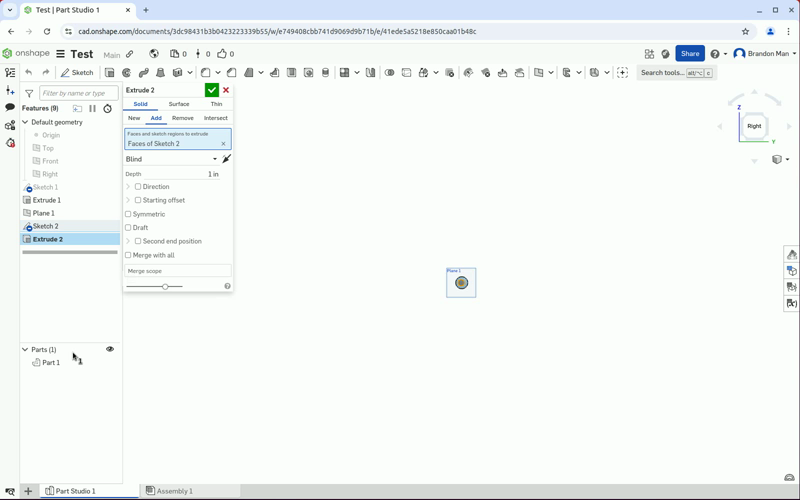
mouse_move(143, 106)
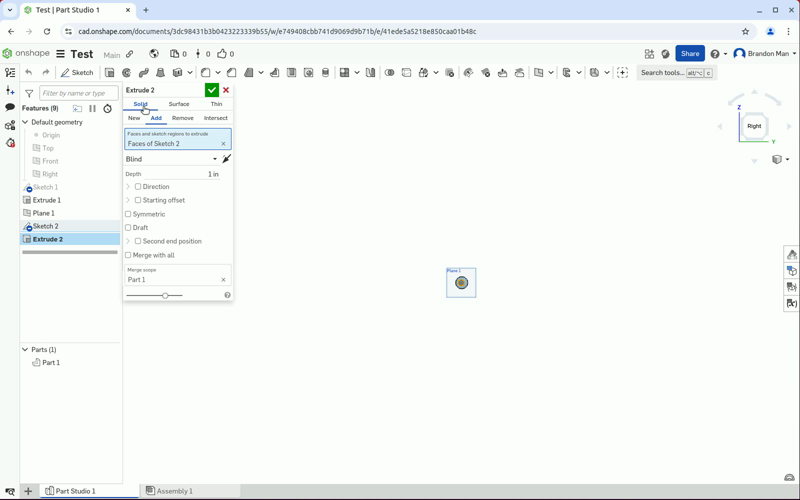
click(143, 106)
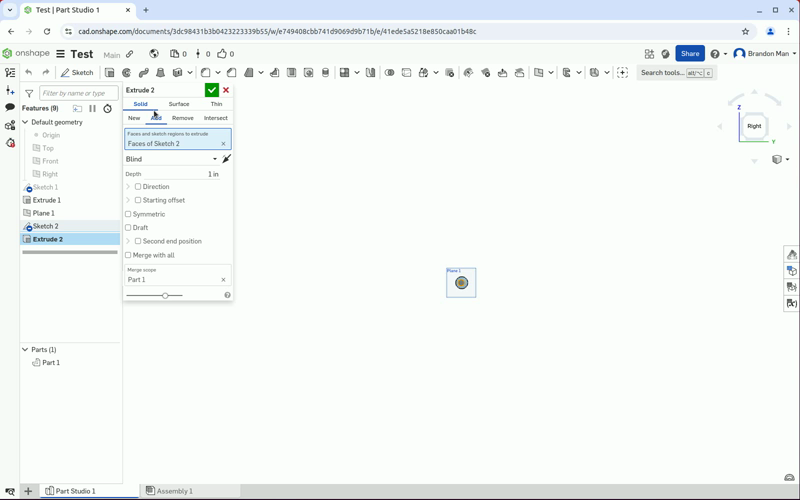
mouse_move(186, 120)
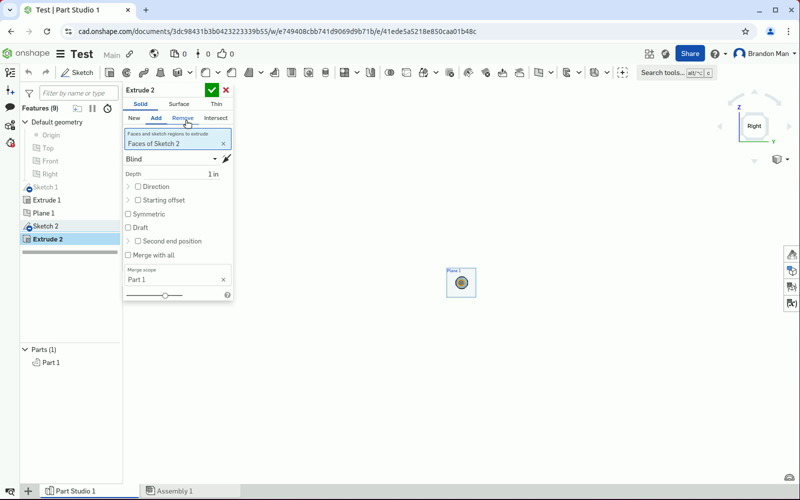
click(186, 120)
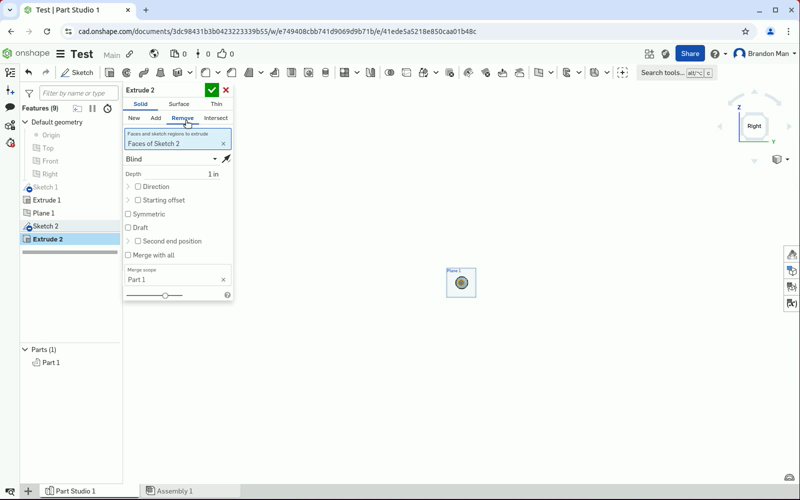
key(tab, 4)
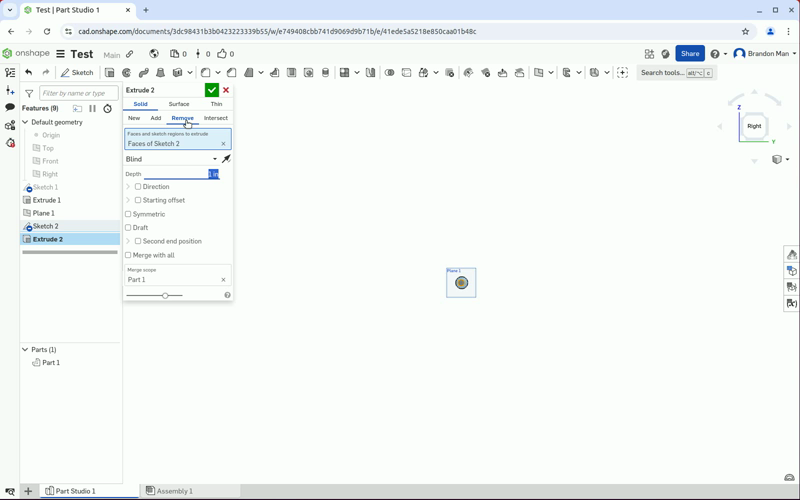
text(0.963)
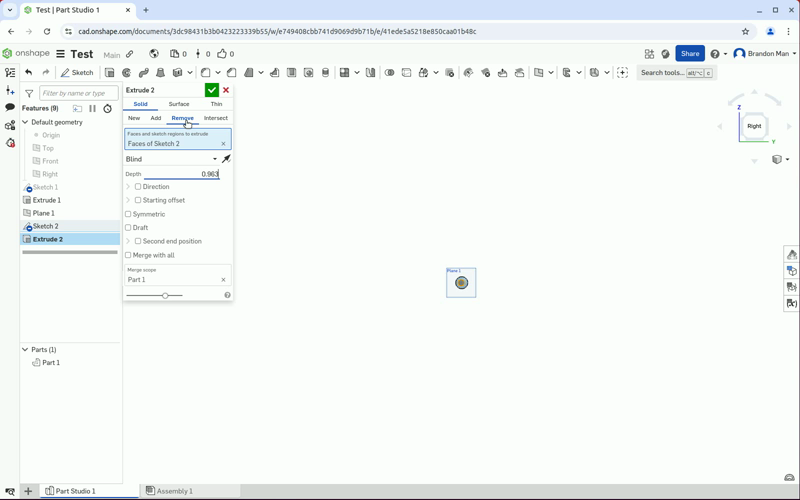
key(tab, 6)
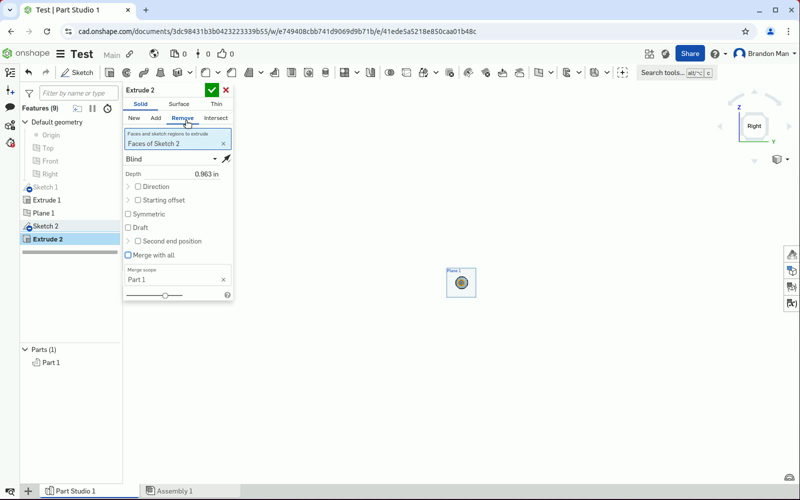
key(space)
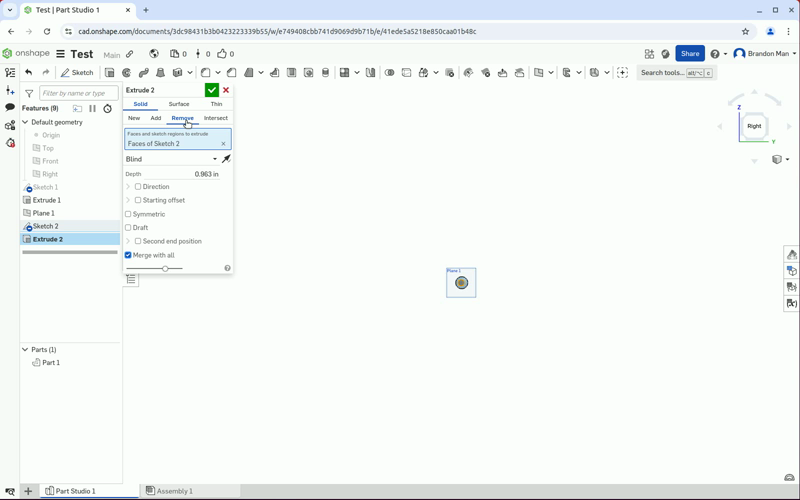
key(enter)
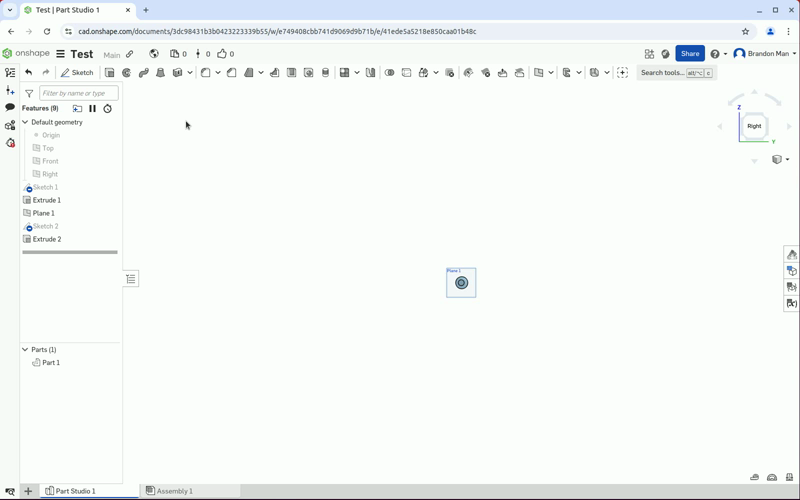
key(shift+h)
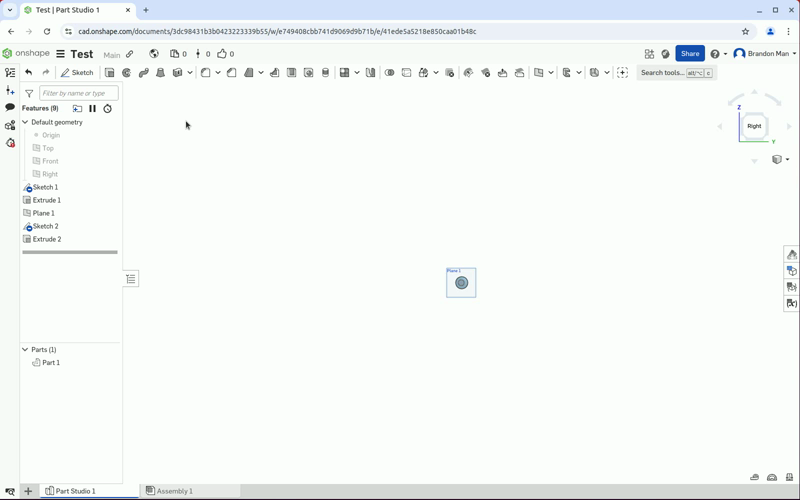
key(shift+h)
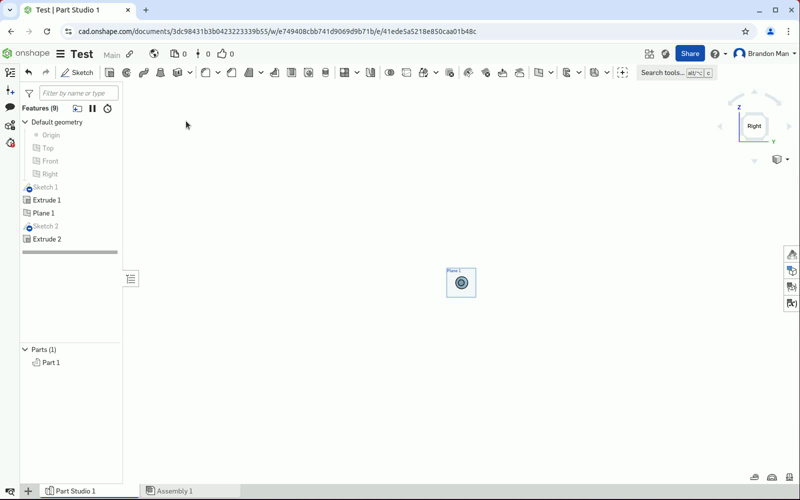
mouse_move(73, 189)
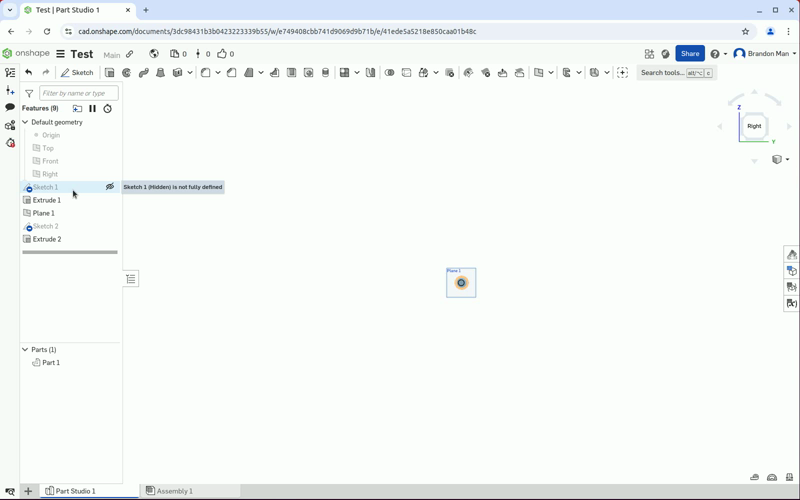
click(73, 189)
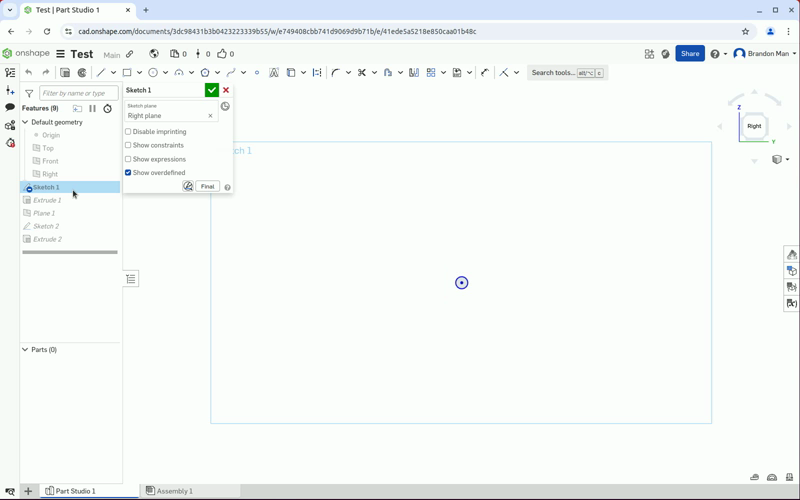
mouse_move(229, 92)
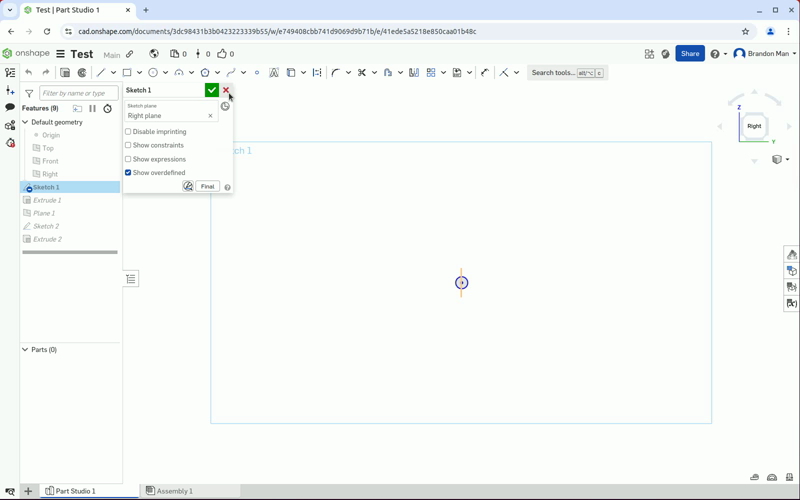
click(229, 92)
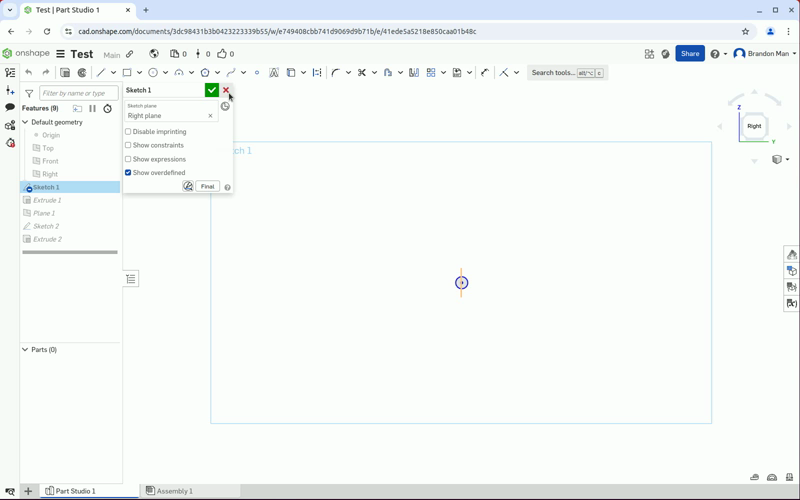
key(shift+s)
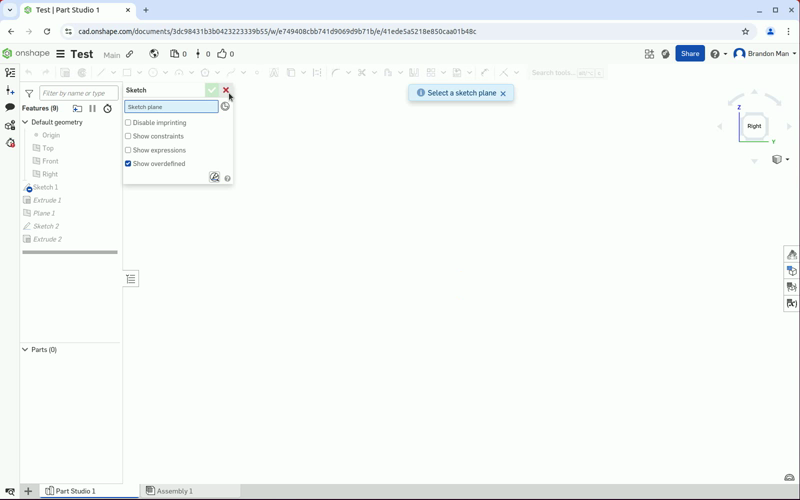
mouse_move(73, 176)
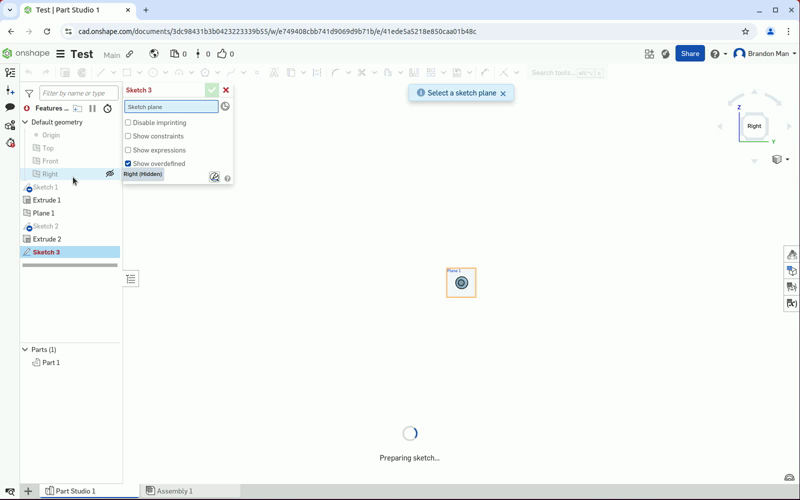
click(73, 176)
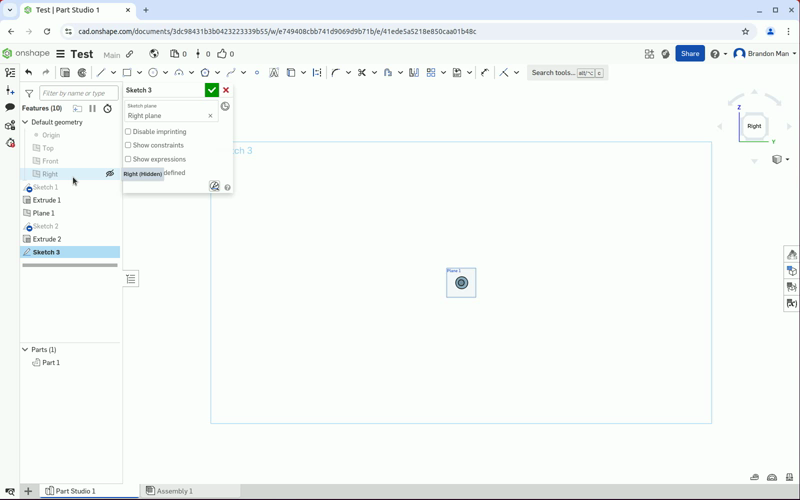
mouse_move(73, 352)
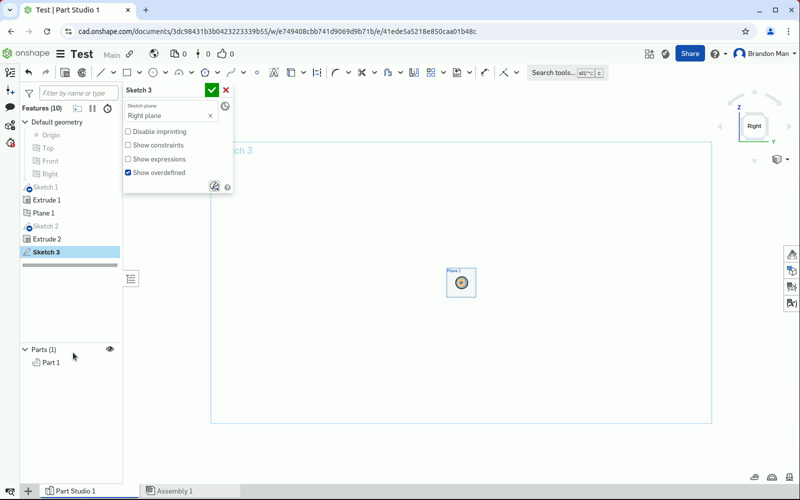
key(y)
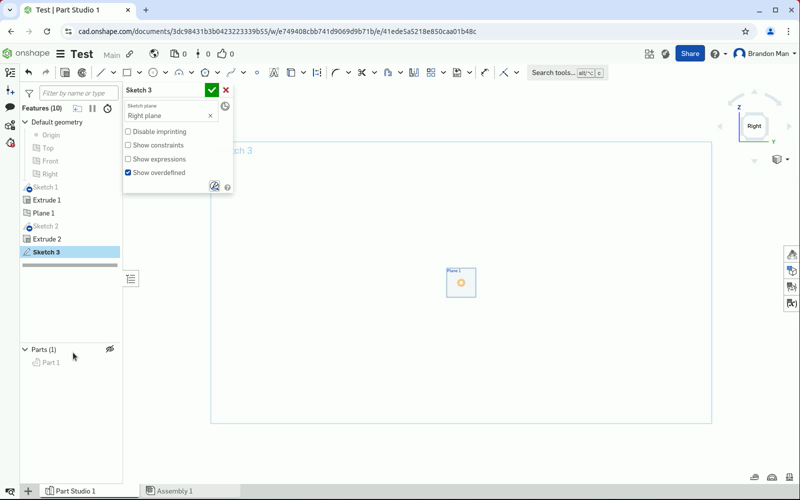
key(c)
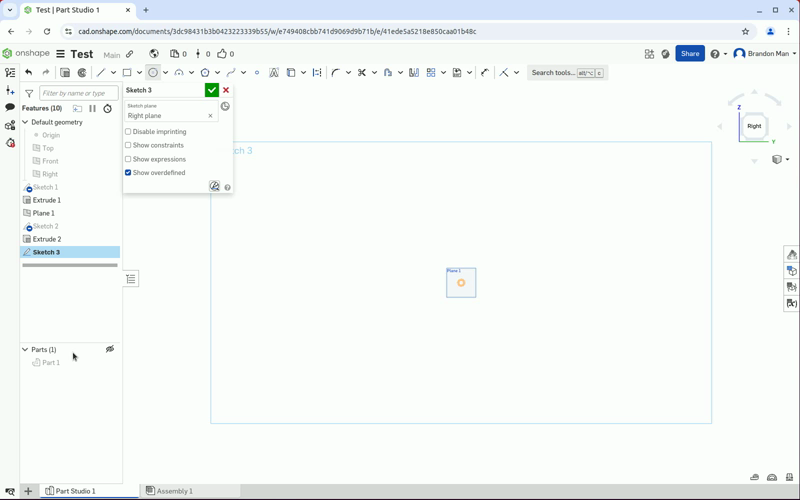
key_down(shift)
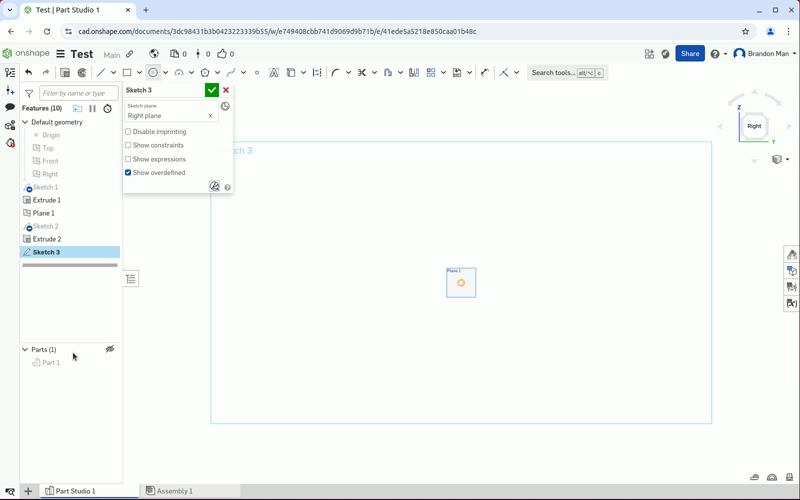
mouse_move(461, 282)
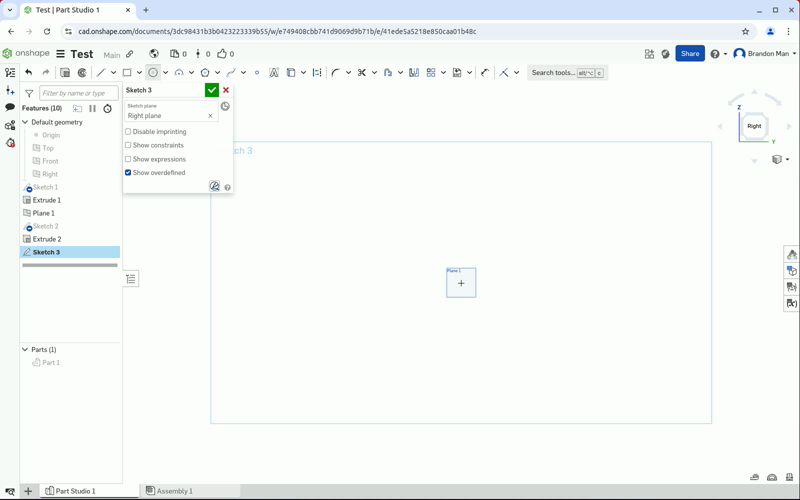
click(461, 282)
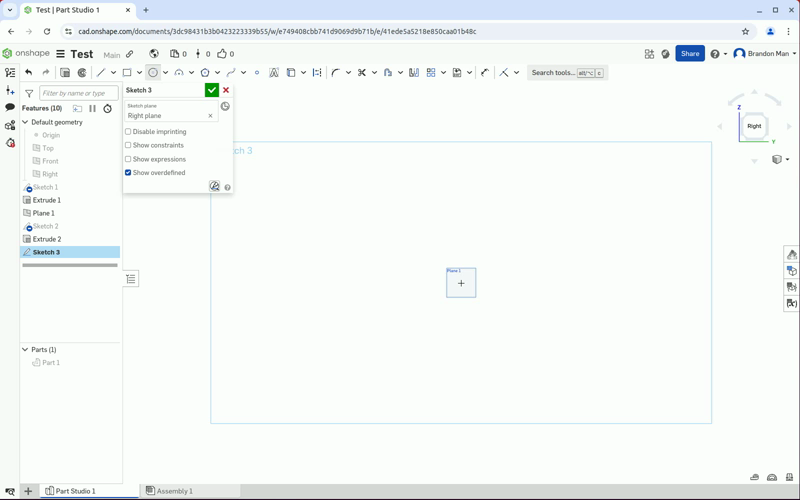
key_up(shift)
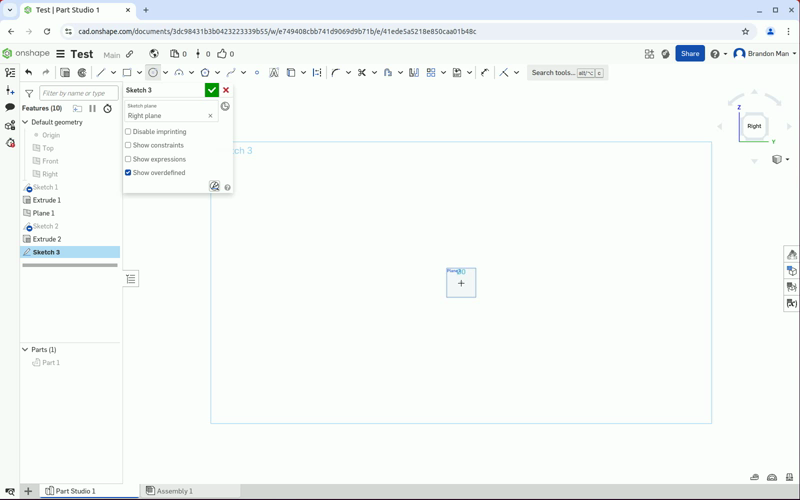
mouse_move(464, 282)
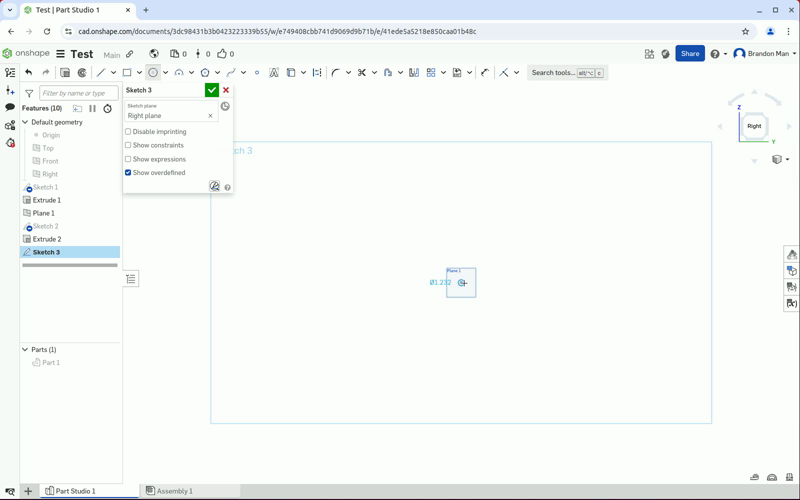
click(464, 282)
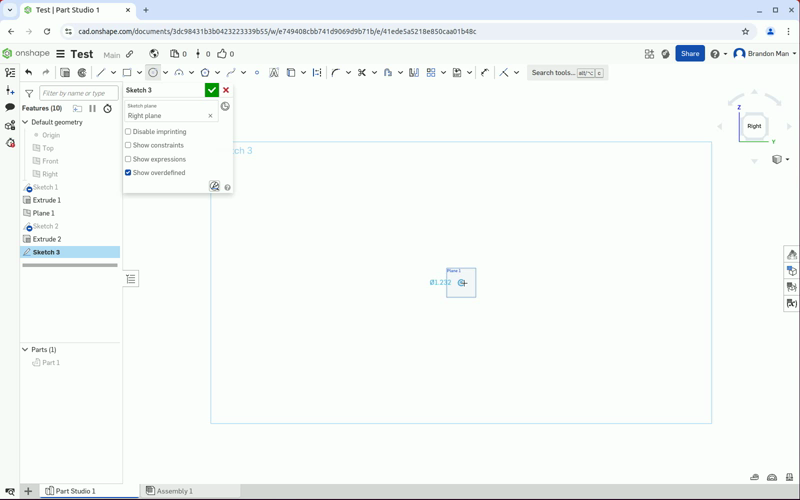
key(esc)
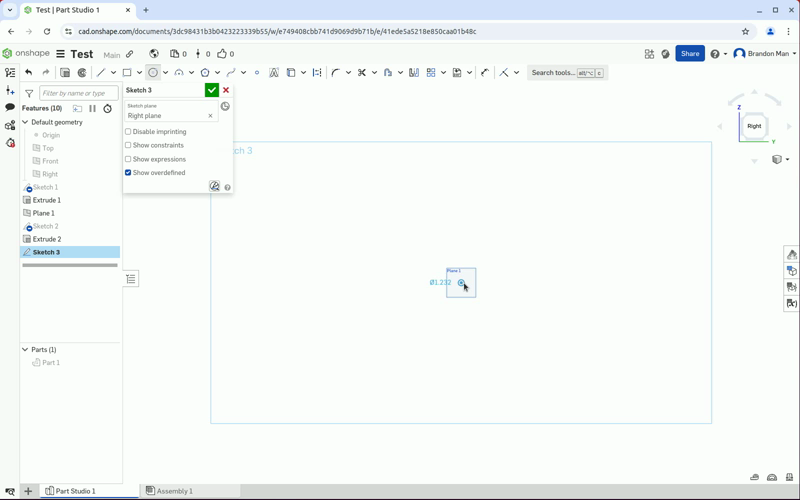
mouse_move(462, 284)
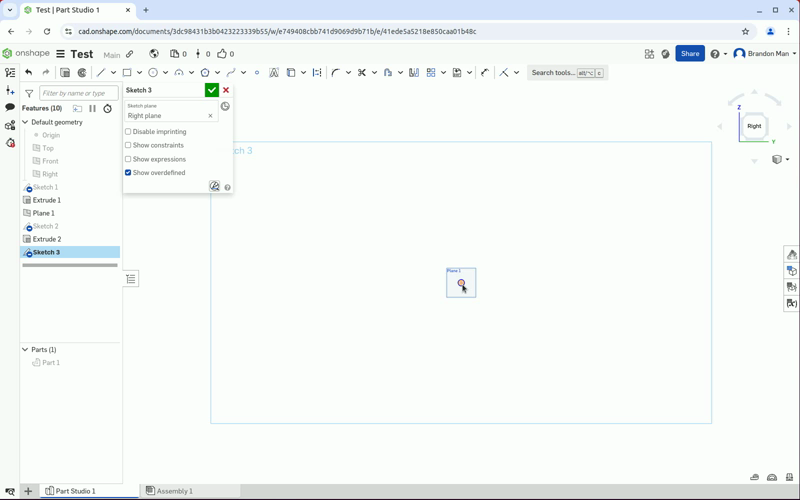
scroll(6)
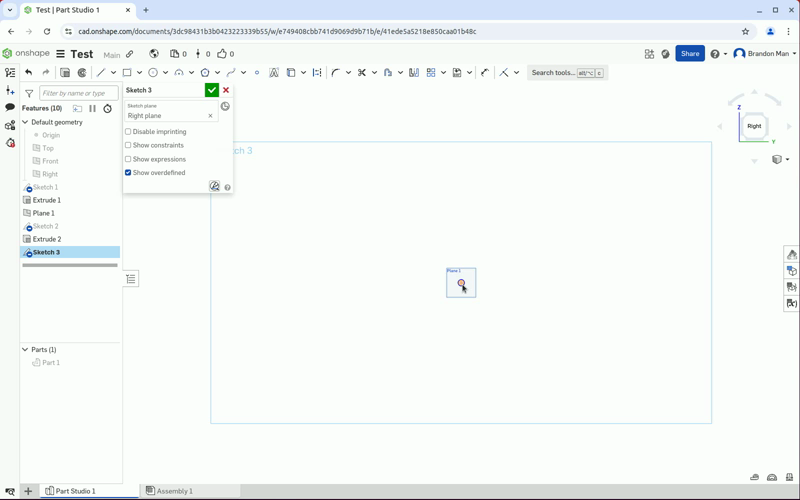
scroll(6)
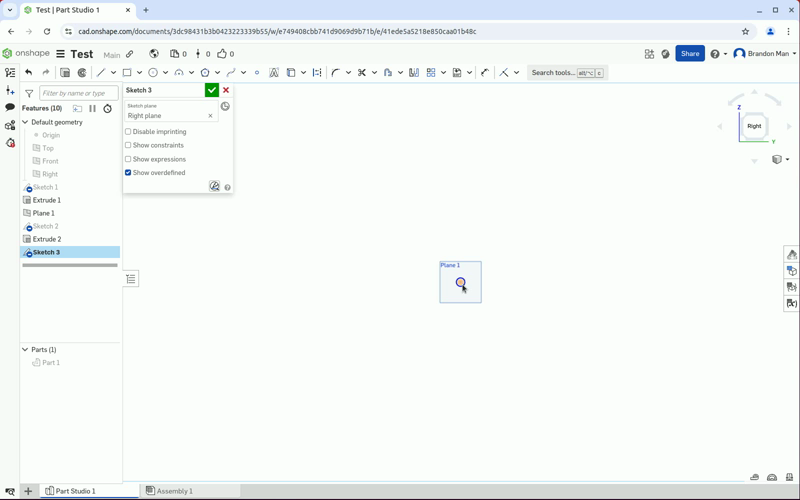
scroll(6)
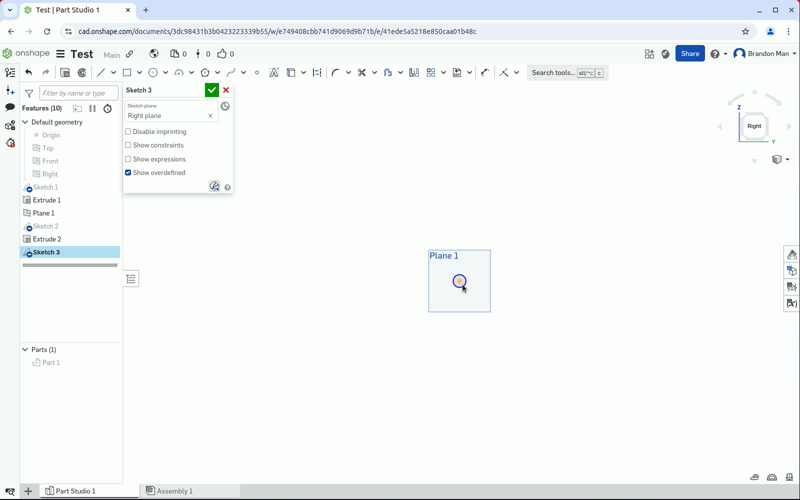
scroll(6)
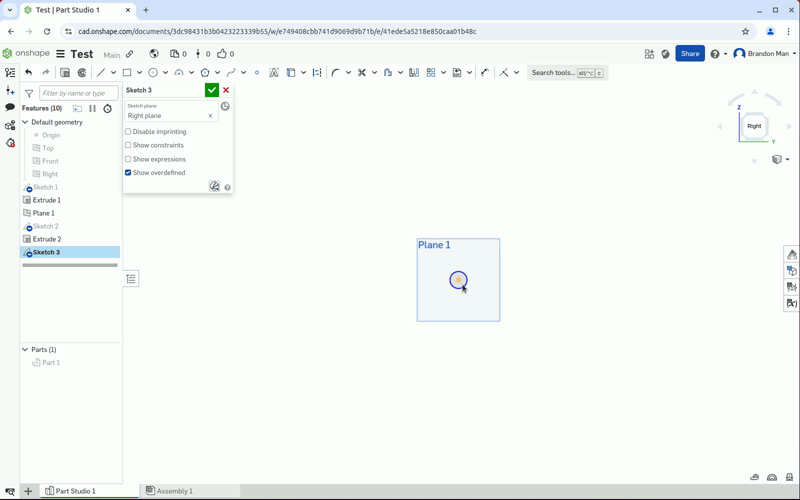
scroll(6)
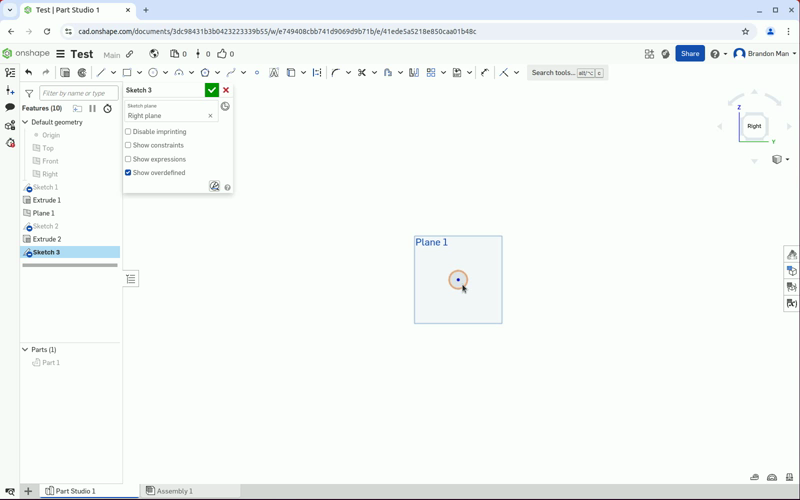
scroll(6)
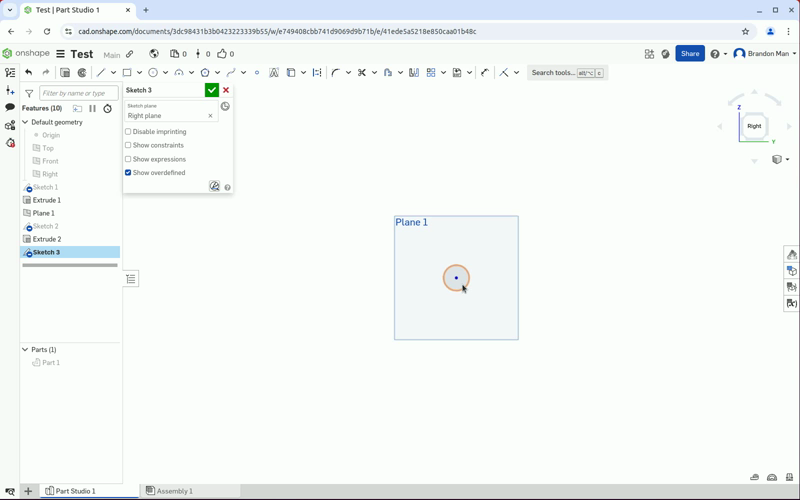
scroll(6)
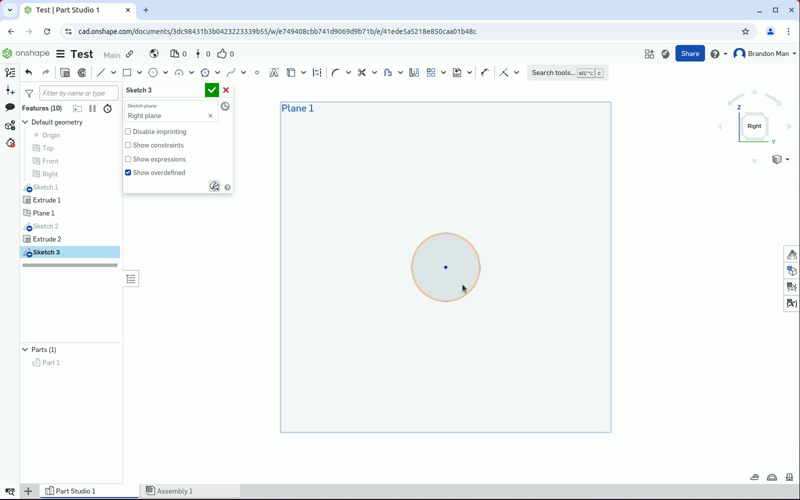
click(462, 284)
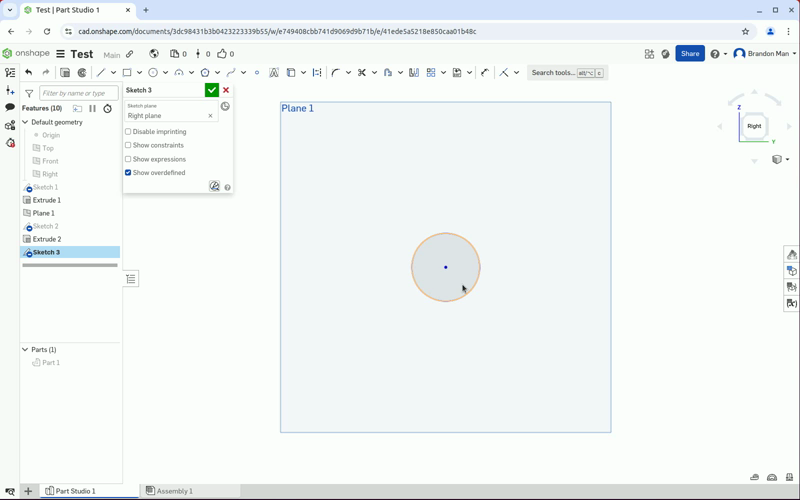
scroll(-6)
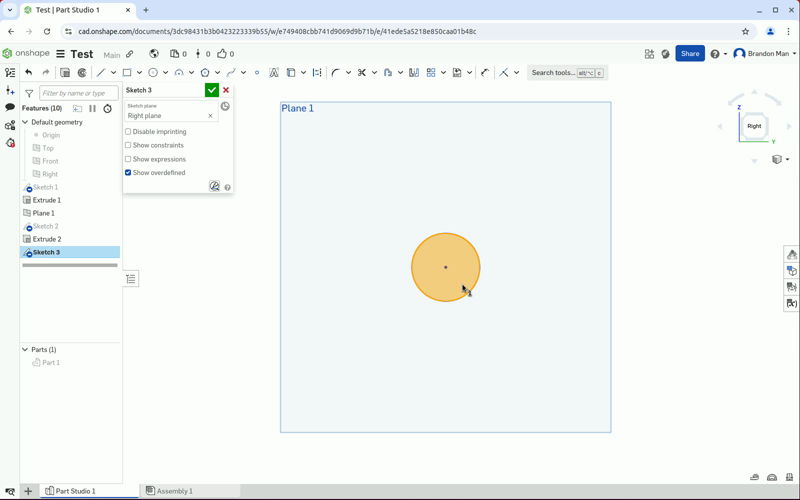
scroll(-6)
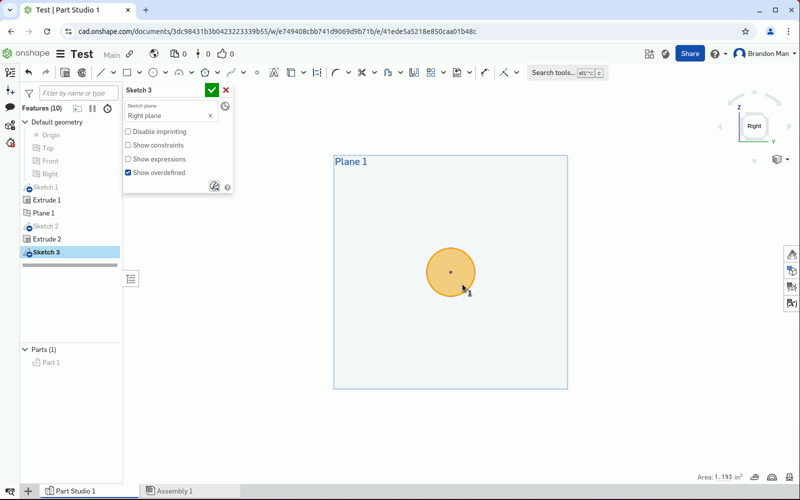
scroll(-6)
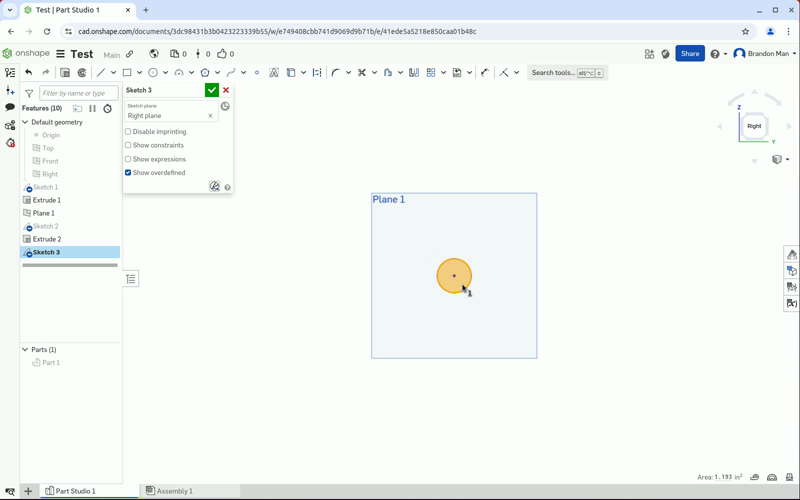
scroll(-6)
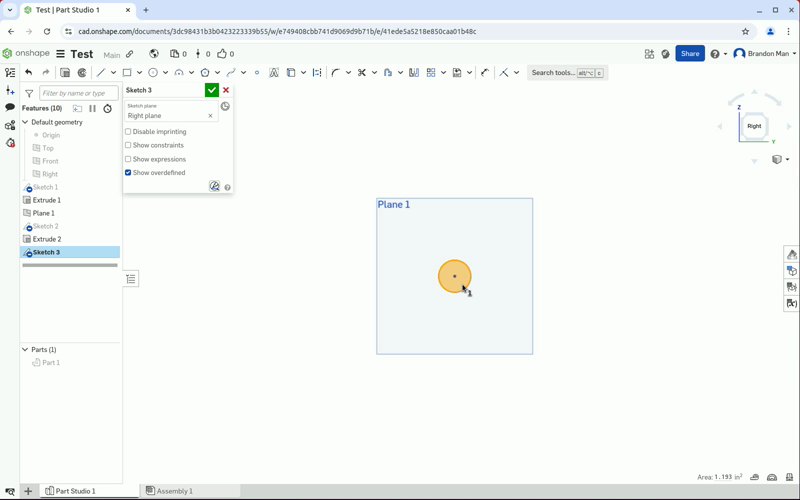
scroll(-6)
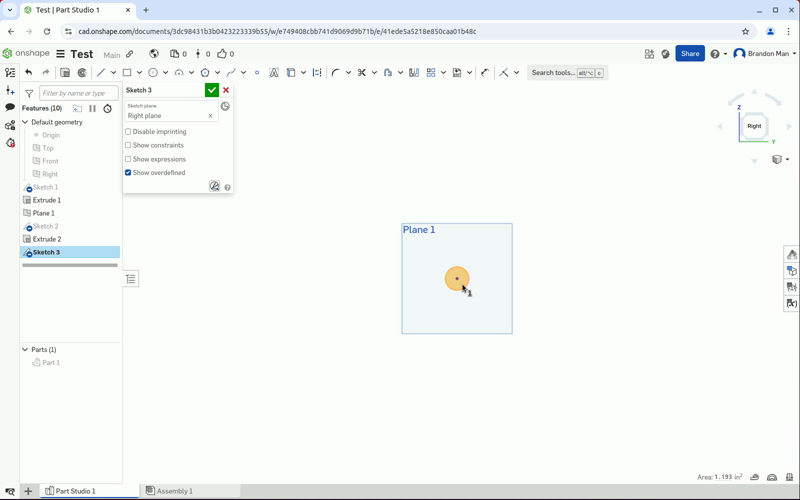
scroll(-6)
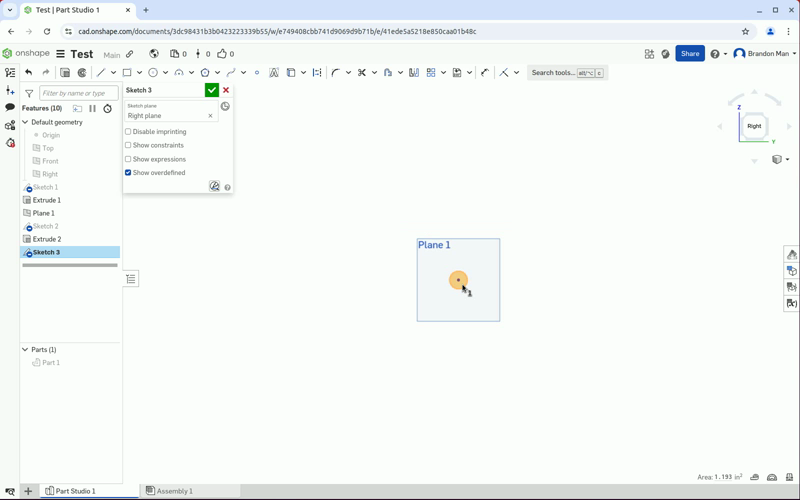
scroll(-6)
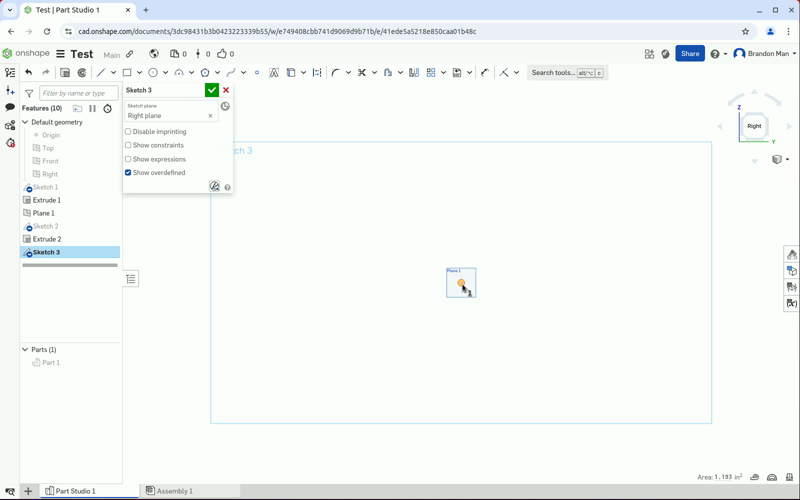
mouse_move(73, 352)
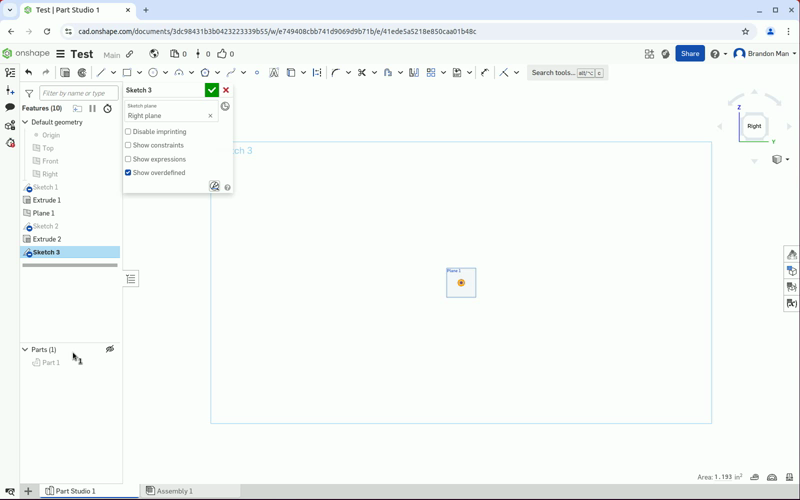
key(shift+y)
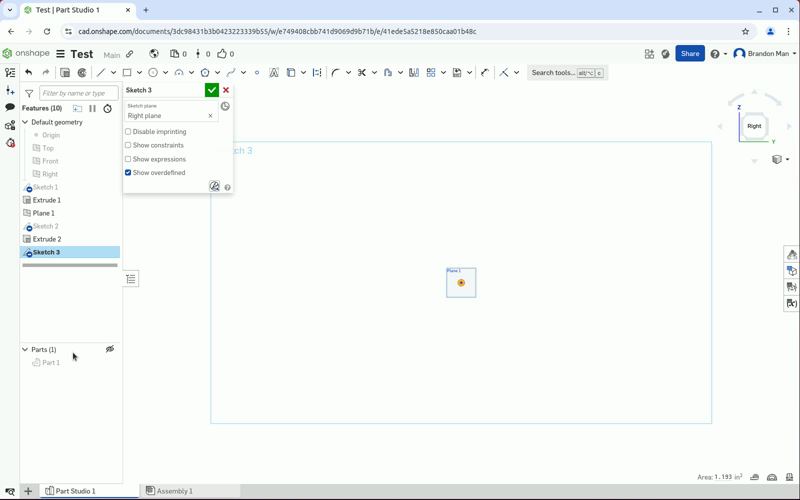
key(shift+e)
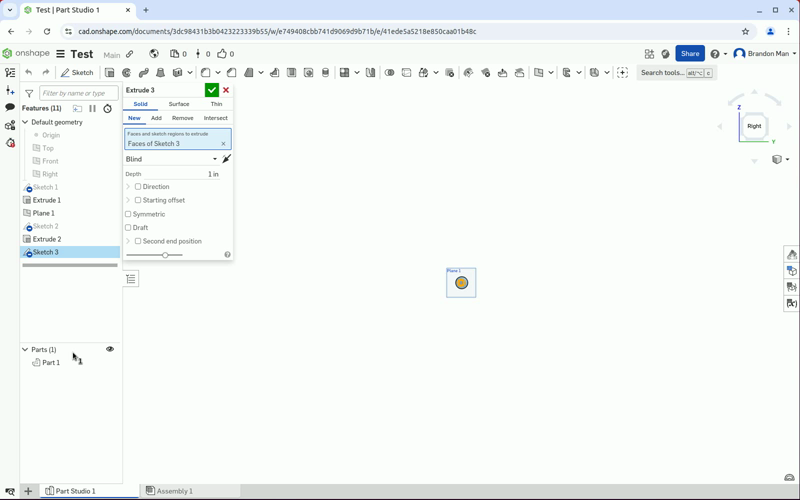
mouse_move(143, 106)
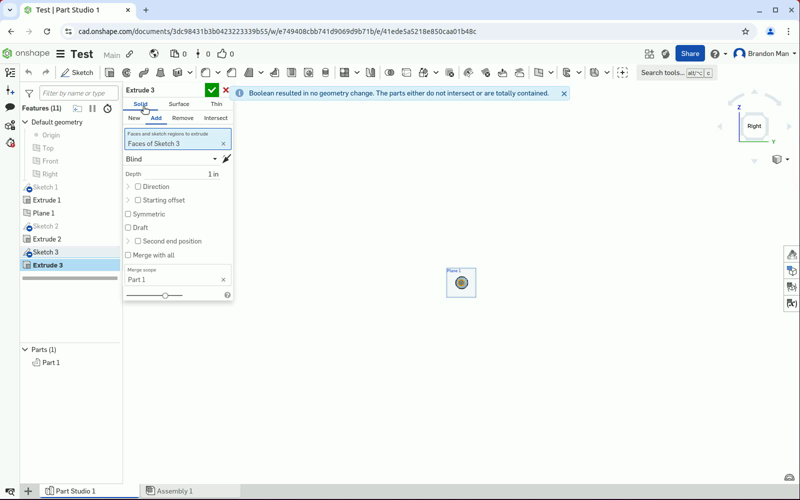
click(143, 106)
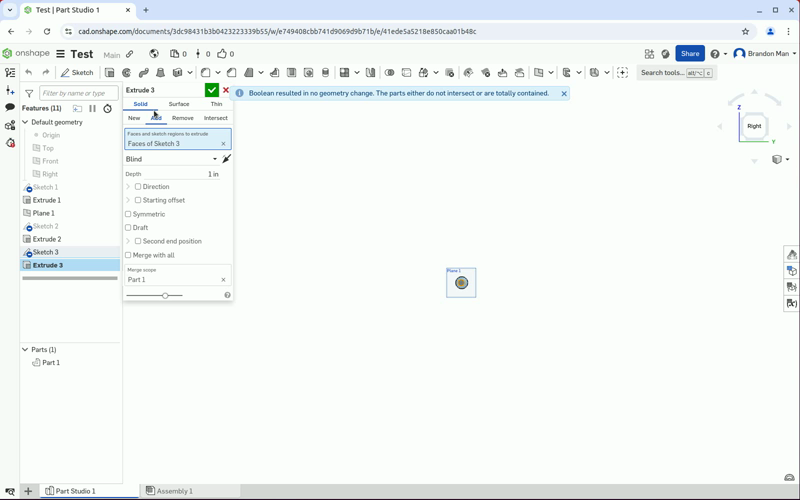
mouse_move(186, 120)
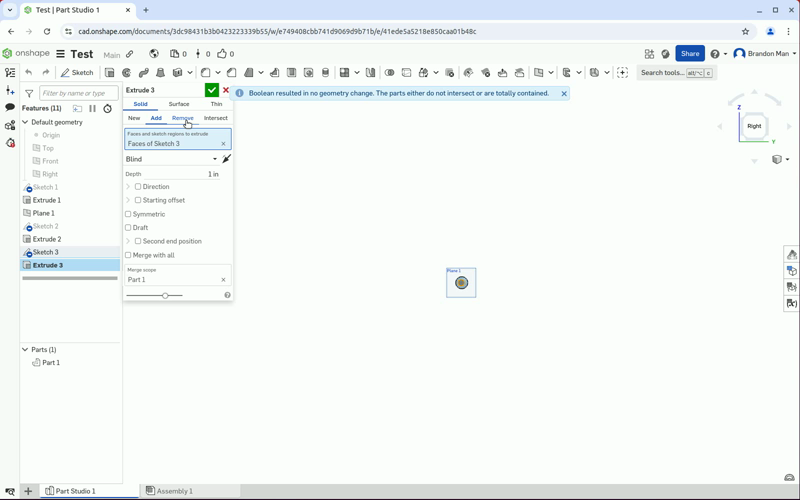
click(186, 120)
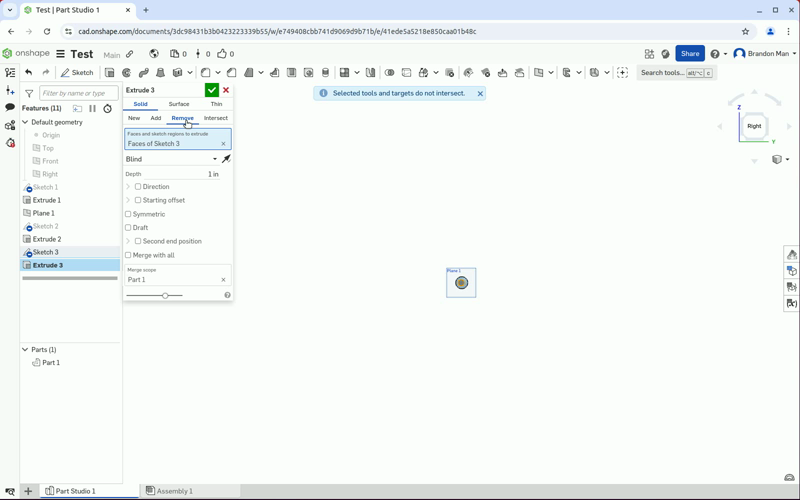
key(tab, 4)
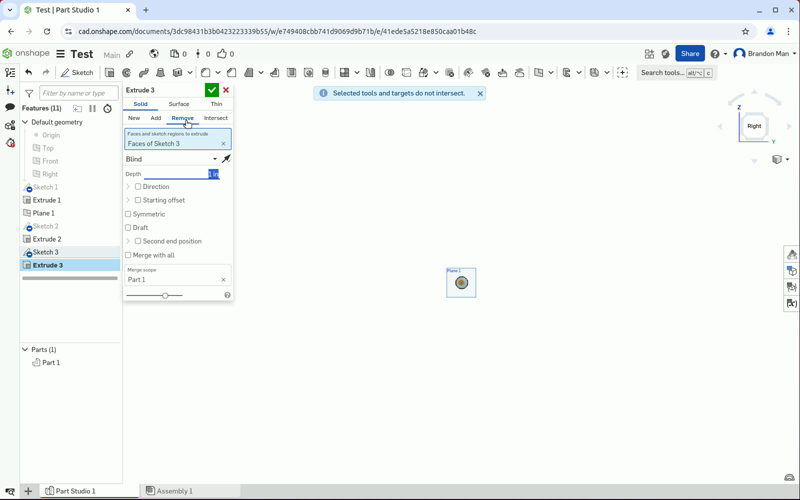
text(0.963)
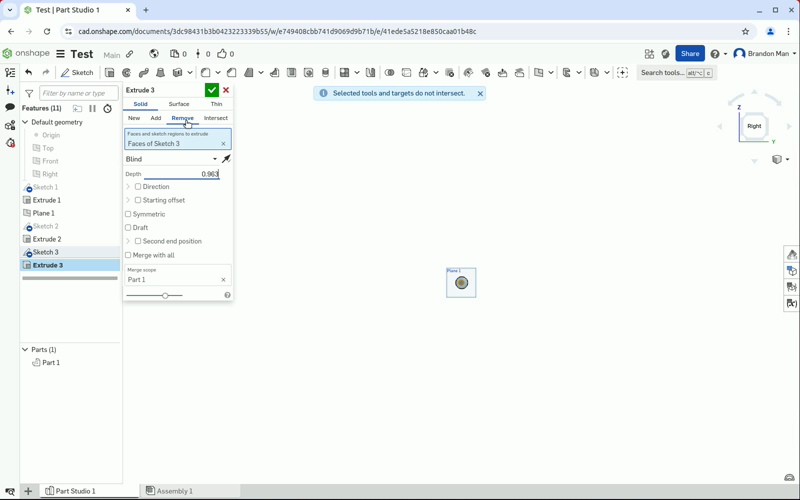
key(tab, 6)
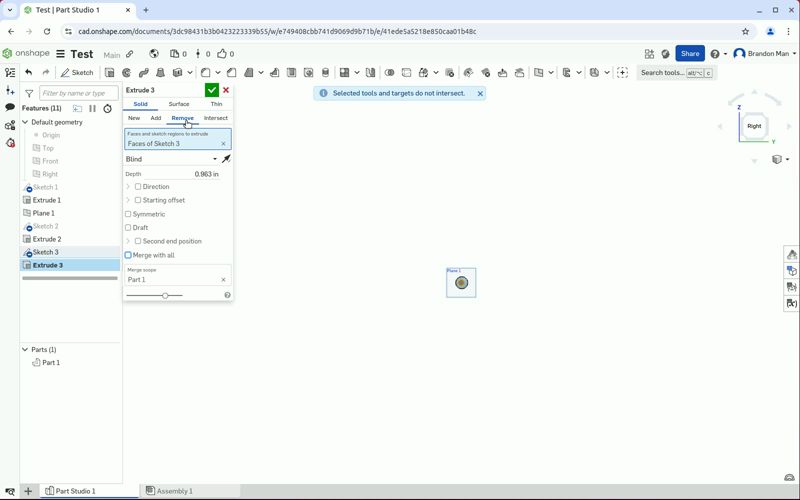
key(space)
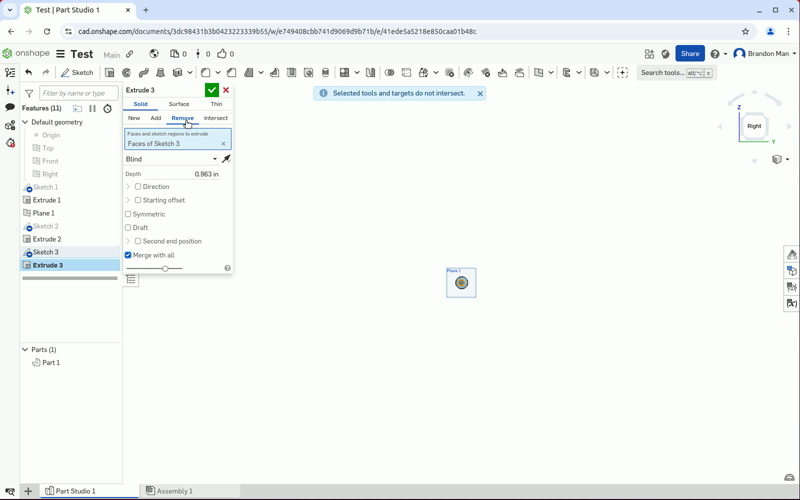
key(enter)
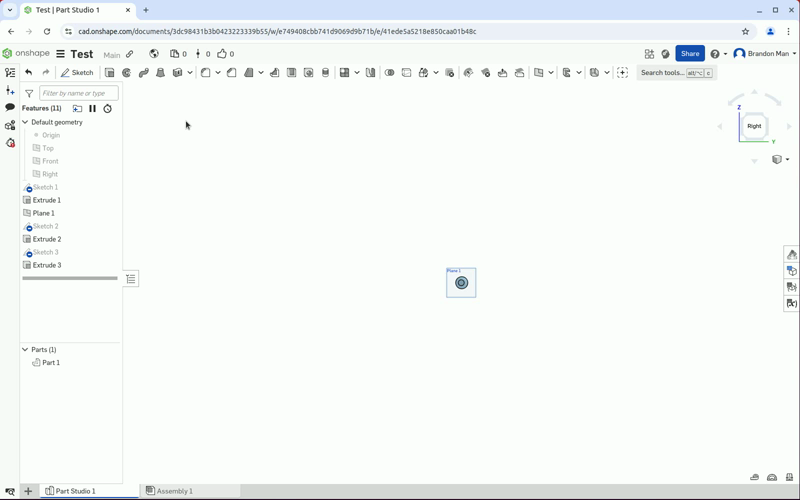
key(shift+h)
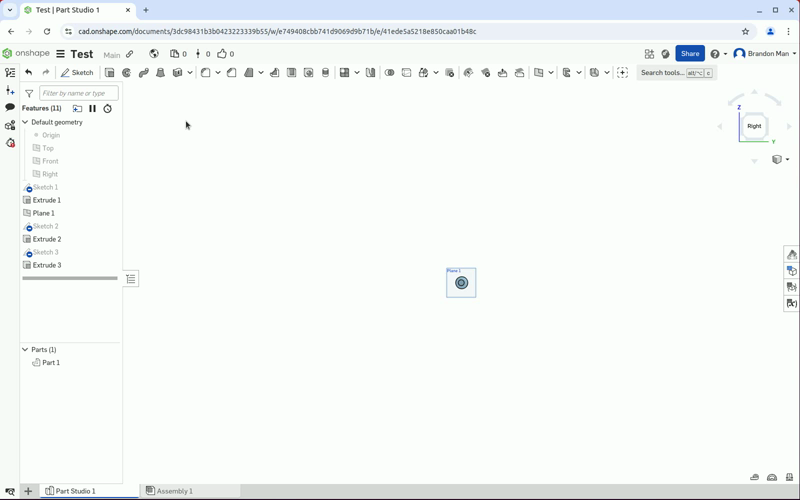
key(shift+h)
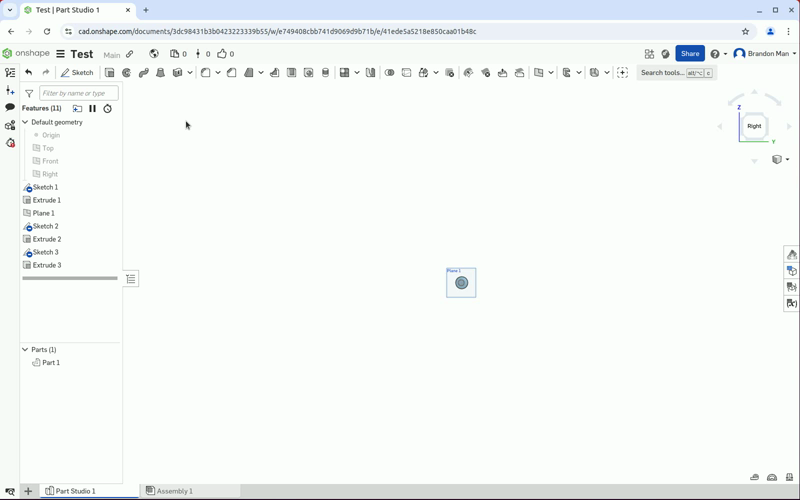
key(shift+7)
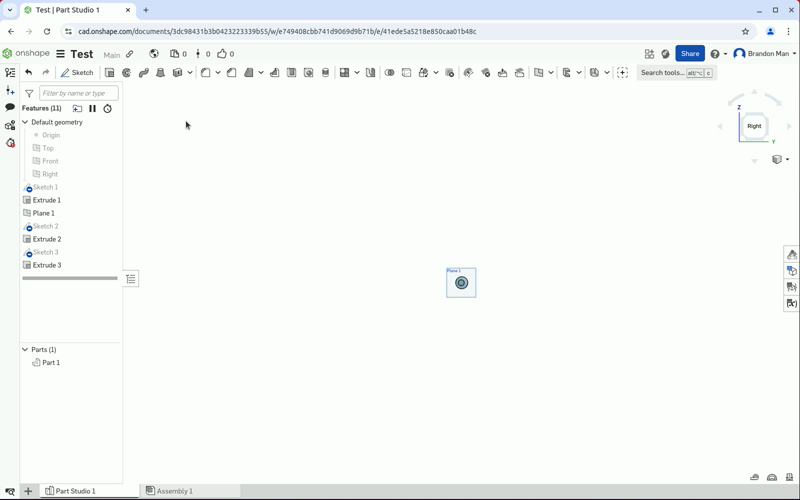
key(right, 2)
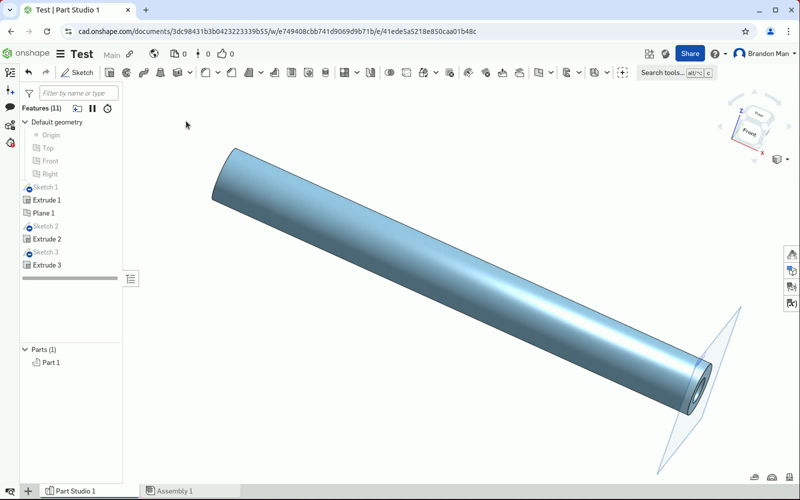
key(down, 2)
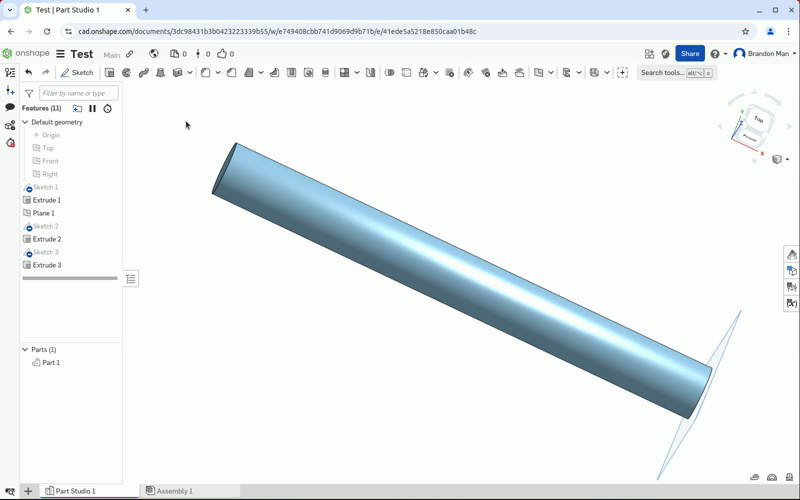
key(up, 2)
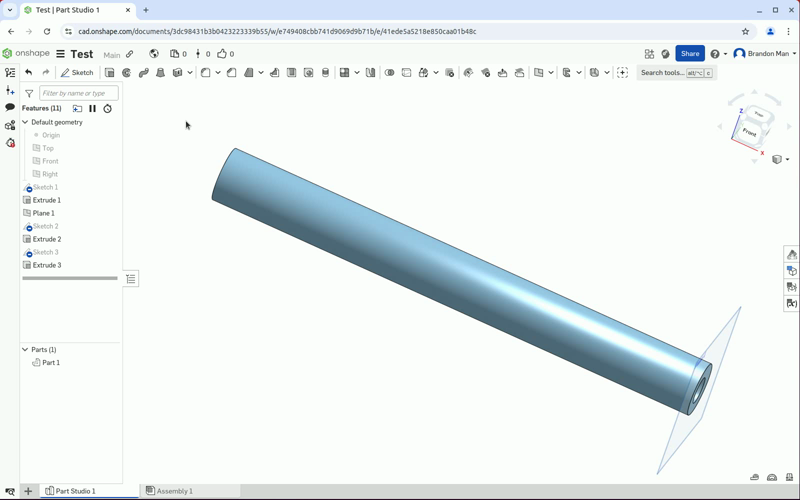
key(left, 2)
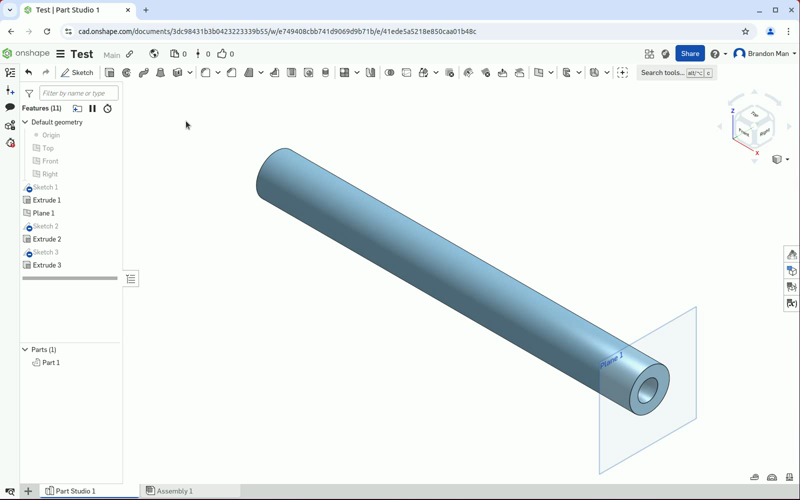
mouse_move(73, 189)
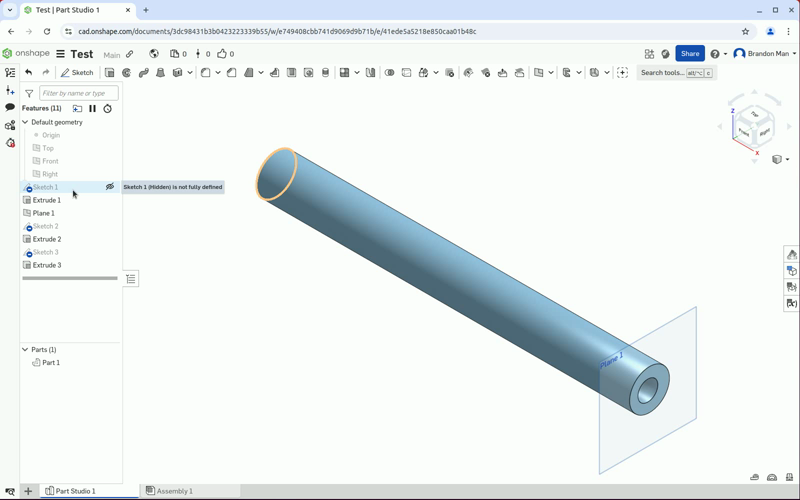
click(73, 189)